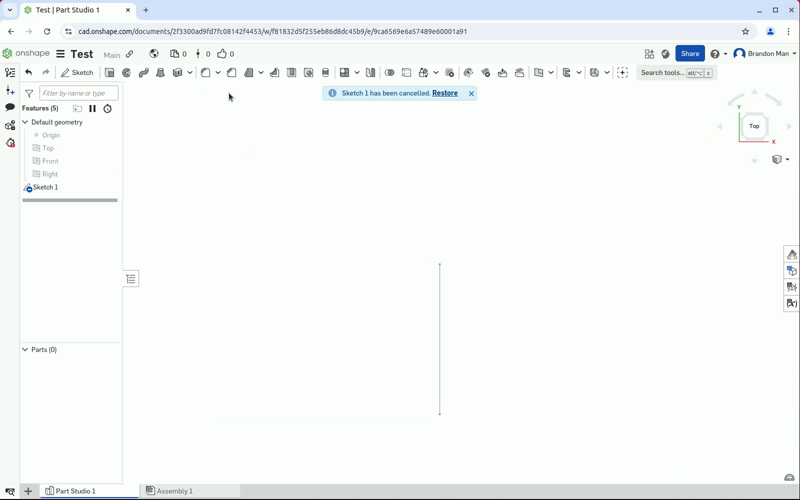
key(shift+h)
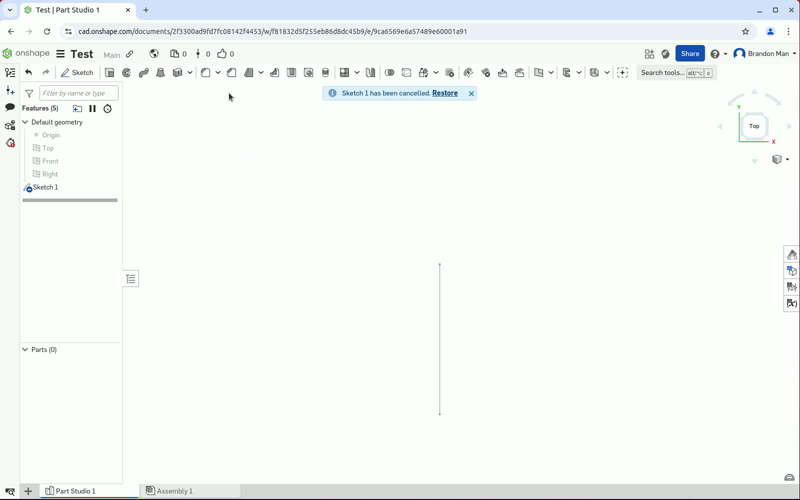
key(shift+s)
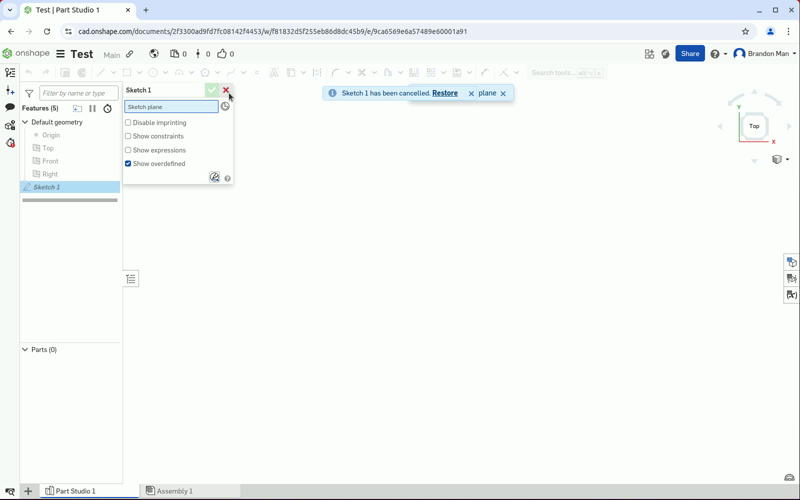
mouse_move(73, 150)
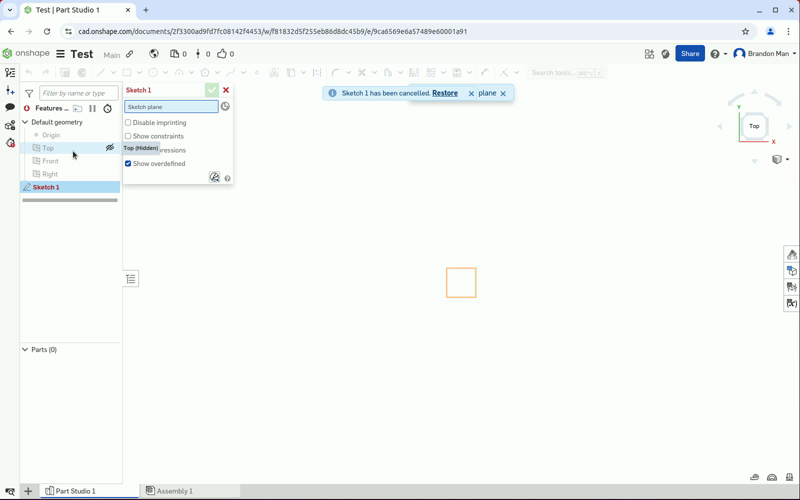
click(73, 150)
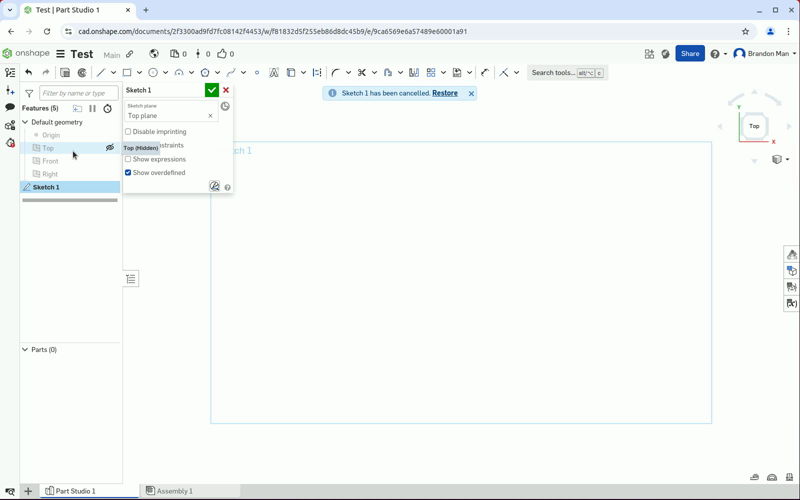
mouse_move(73, 352)
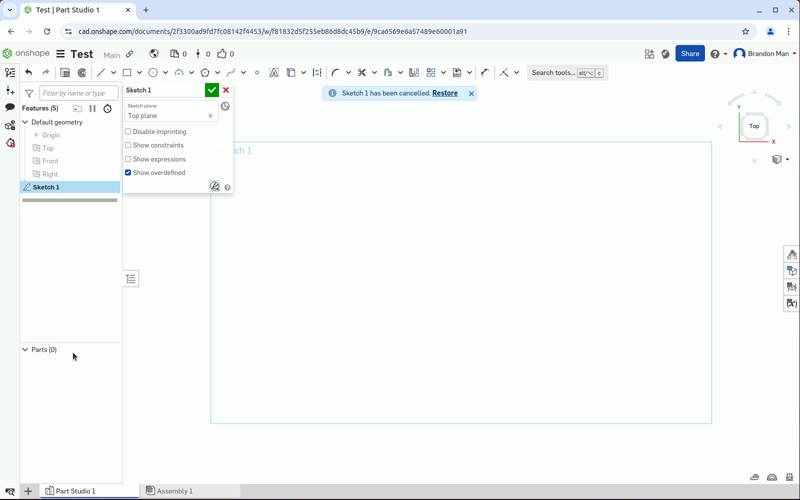
key(y)
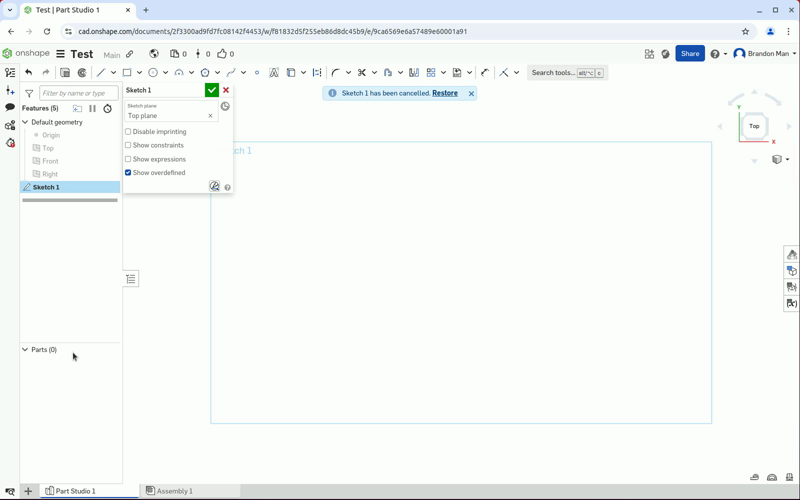
key(c)
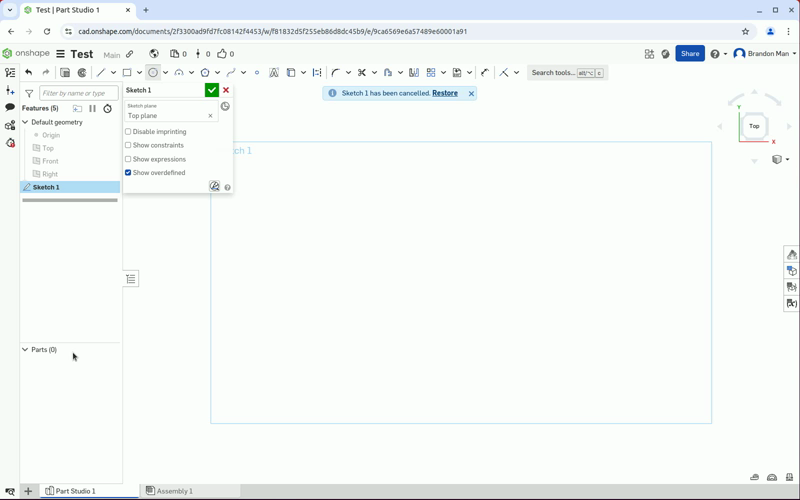
key_down(shift)
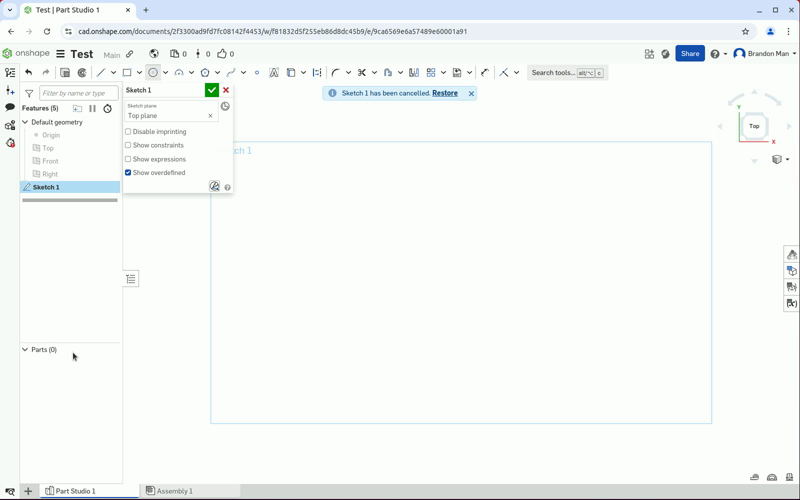
mouse_move(461, 282)
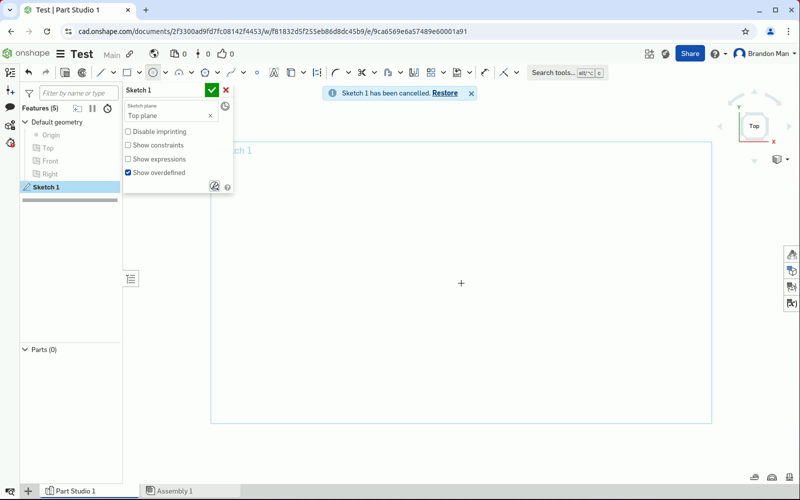
click(461, 282)
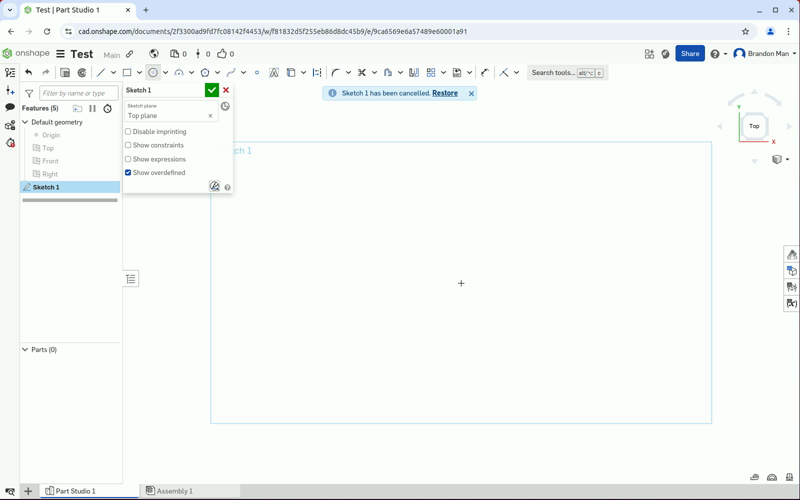
key_up(shift)
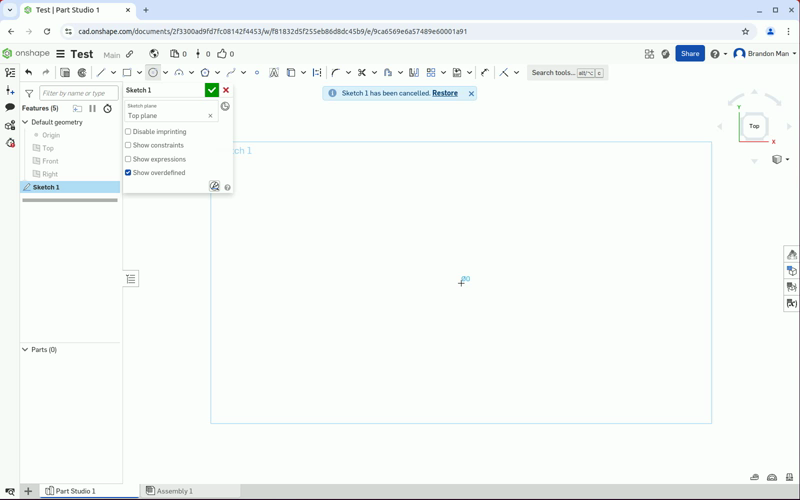
mouse_move(494, 282)
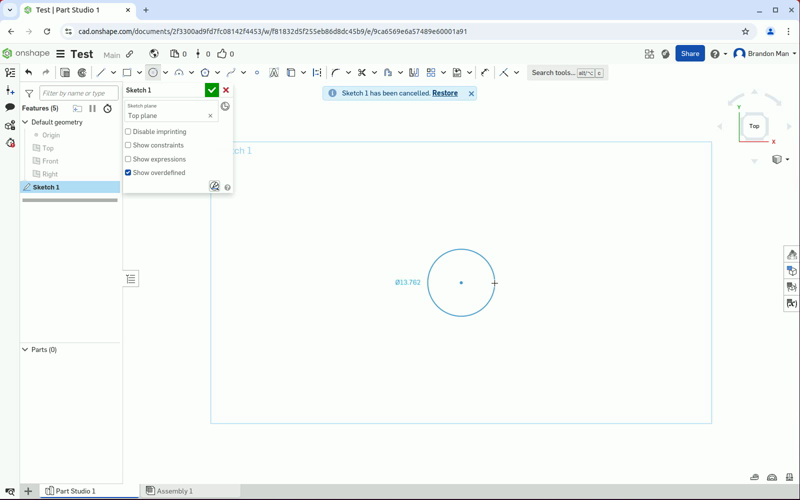
click(494, 282)
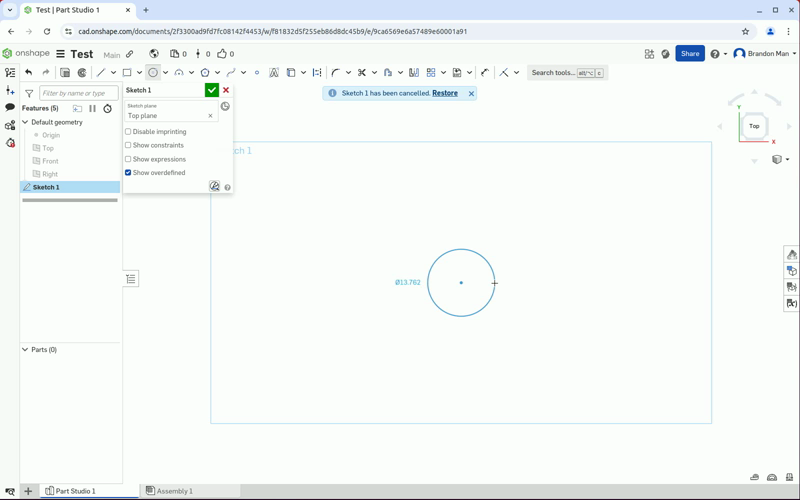
key(esc)
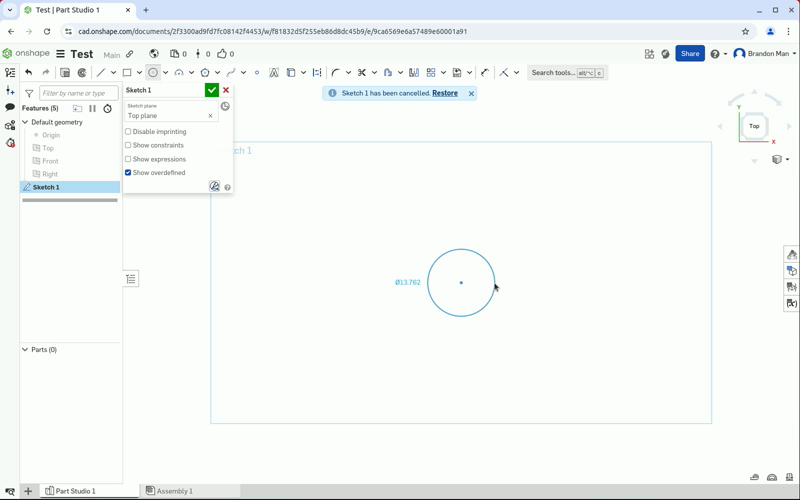
key(c)
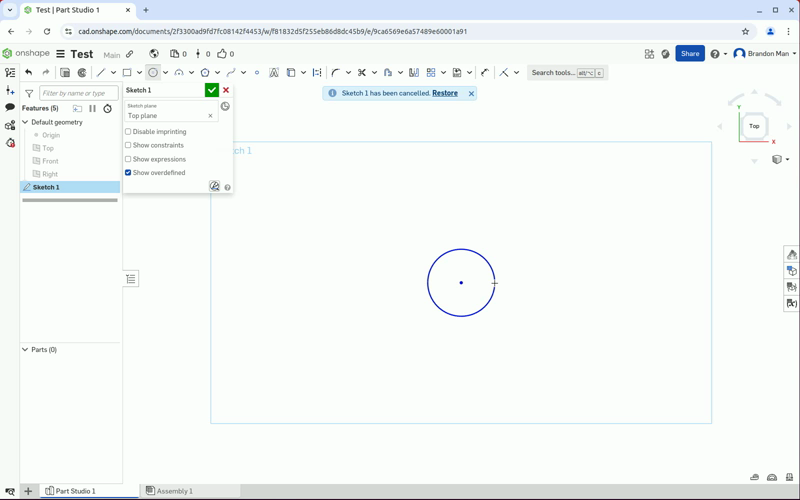
key_down(shift)
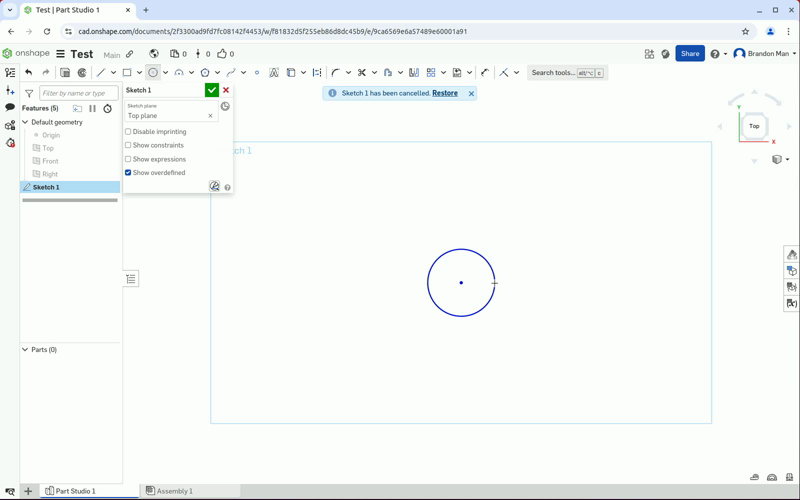
mouse_move(461, 282)
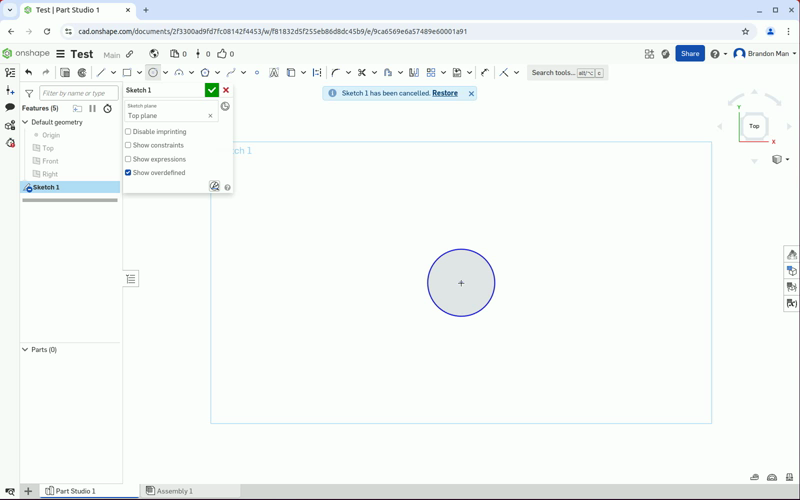
click(461, 282)
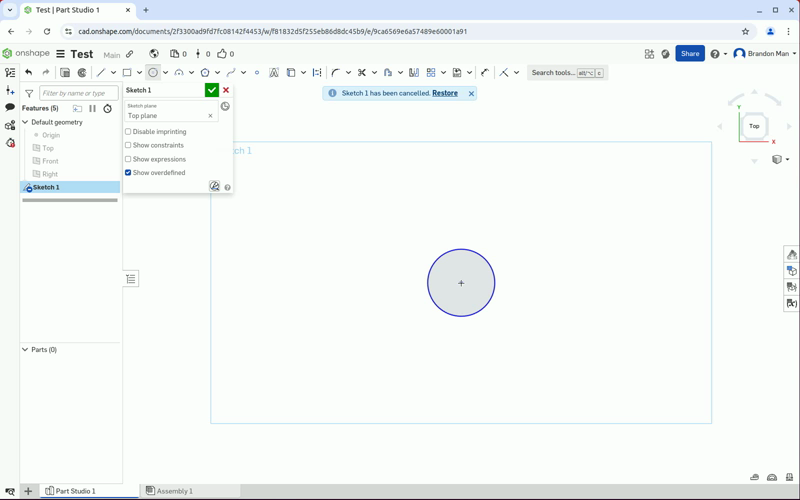
key_up(shift)
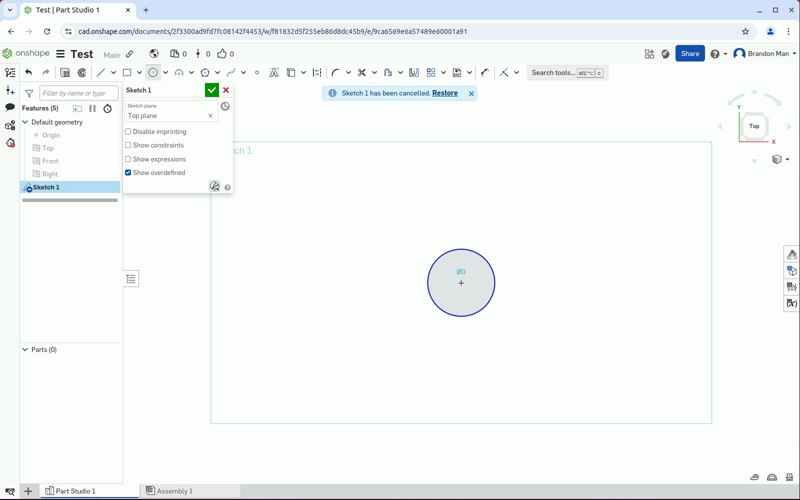
mouse_move(489, 282)
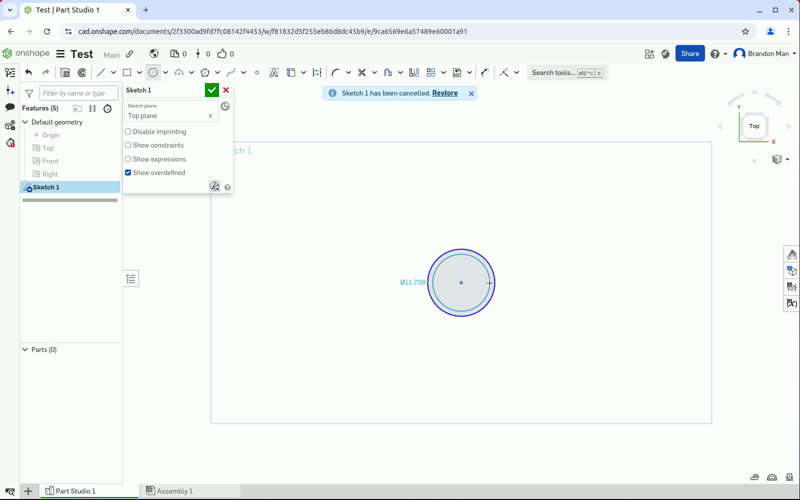
click(489, 282)
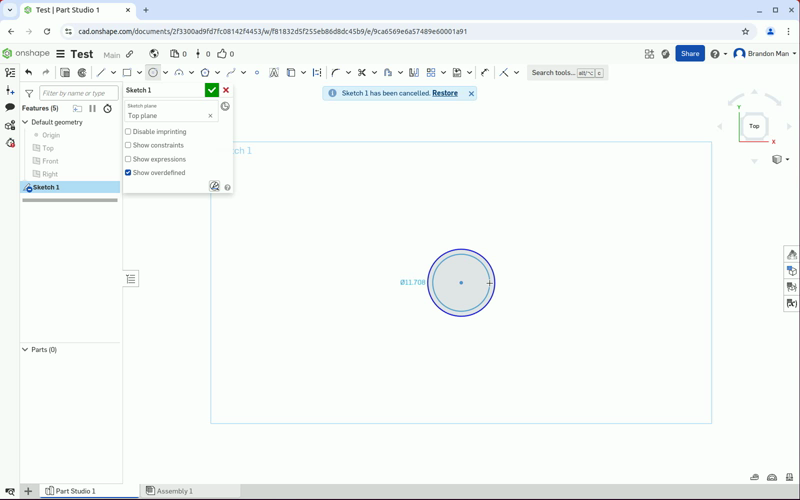
key(esc)
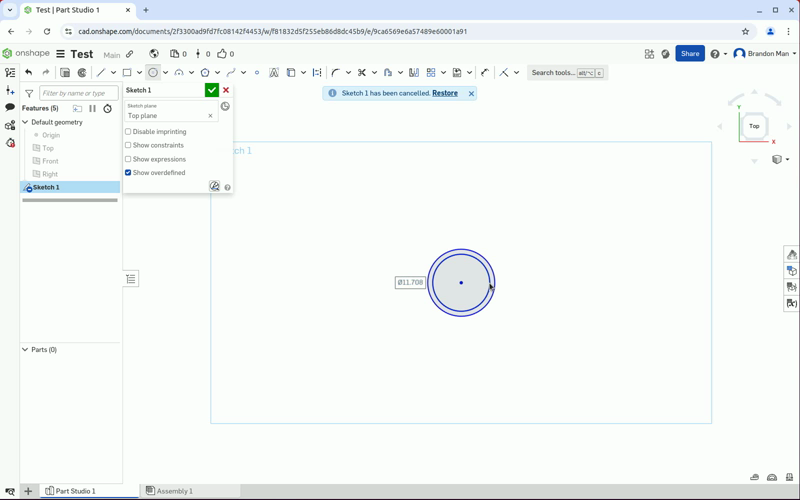
mouse_move(489, 269)
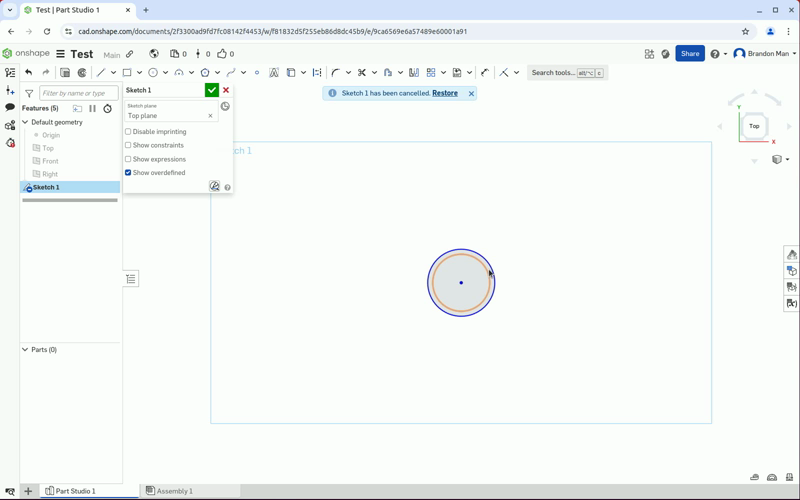
scroll(6)
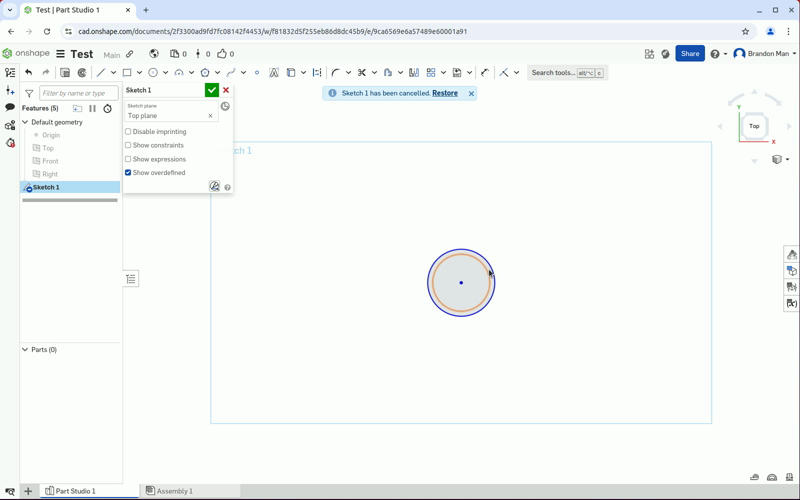
scroll(6)
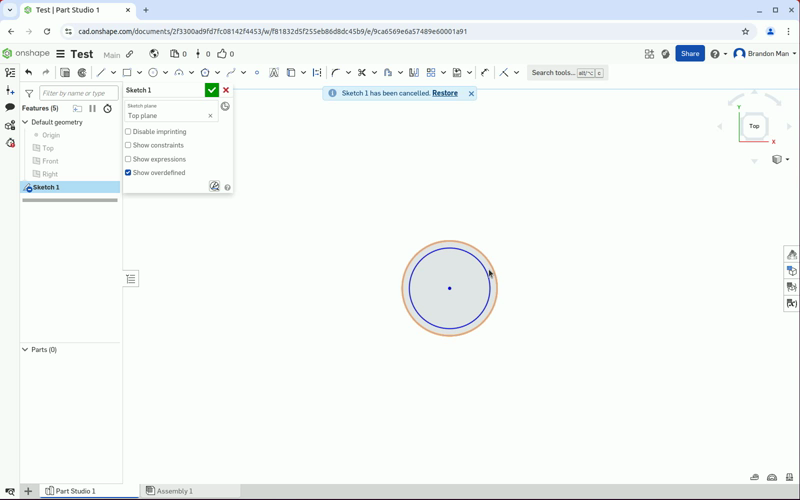
scroll(6)
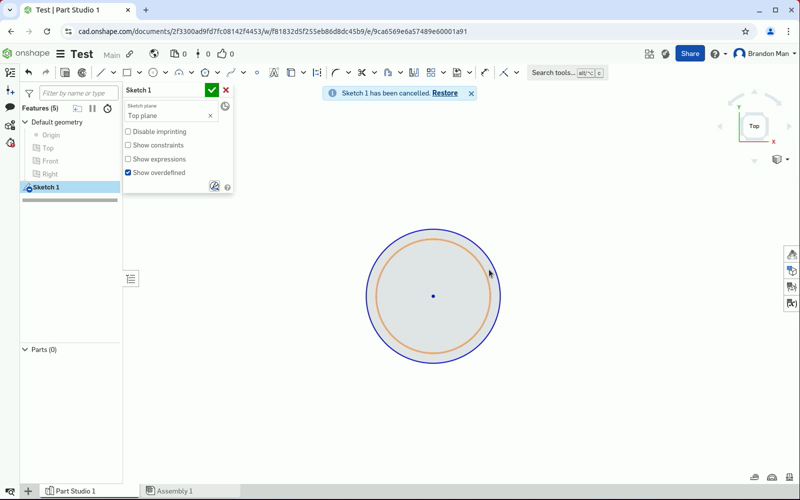
scroll(6)
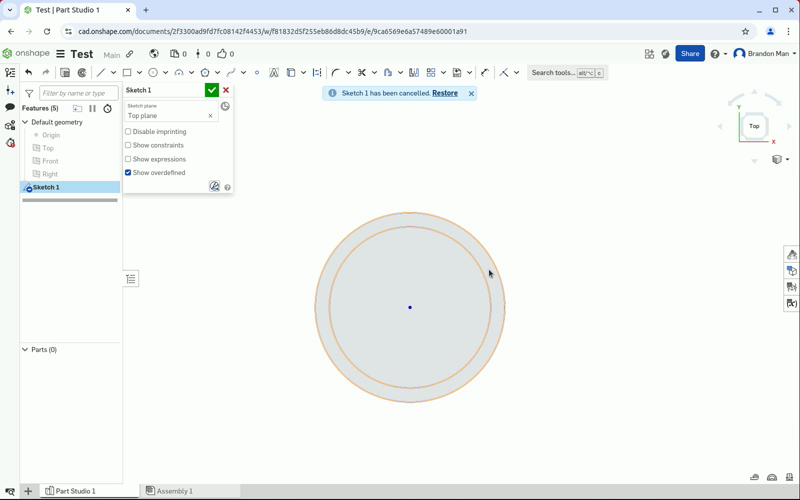
scroll(6)
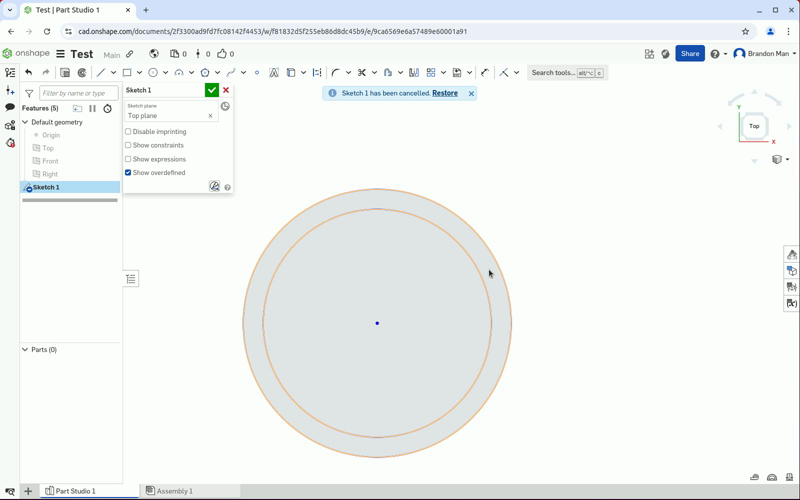
scroll(6)
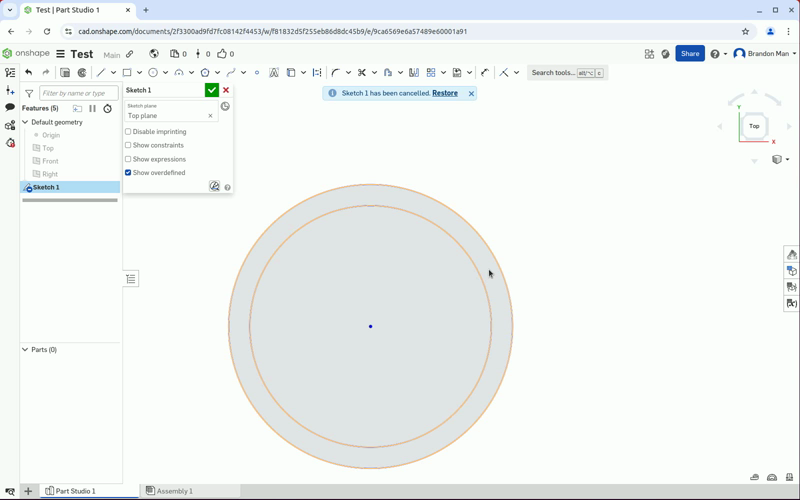
scroll(6)
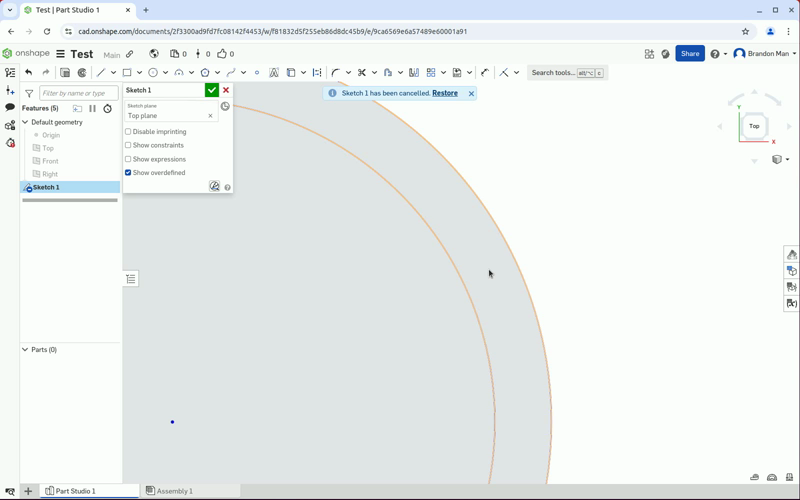
click(489, 269)
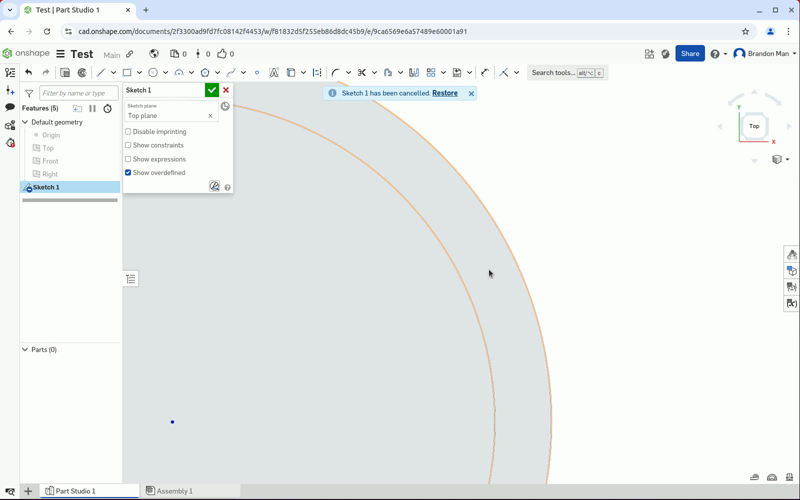
scroll(-6)
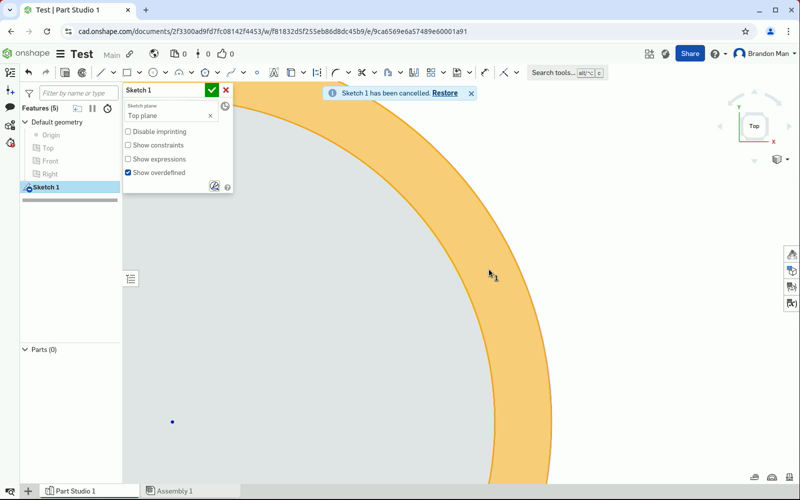
scroll(-6)
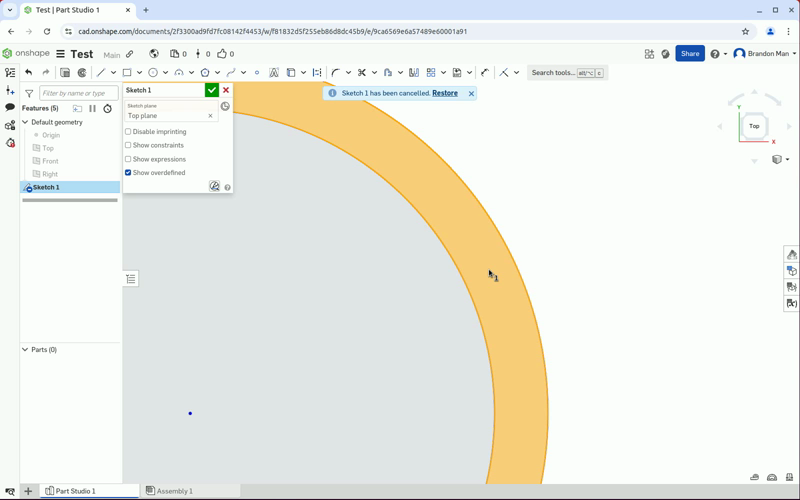
scroll(-6)
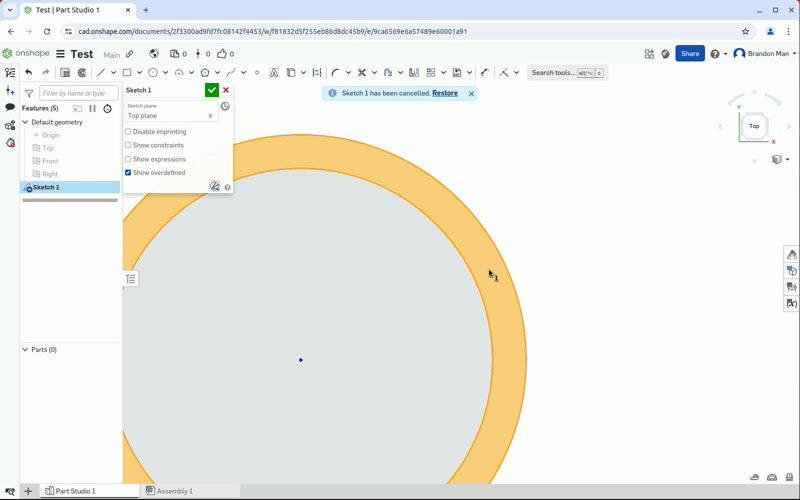
scroll(-6)
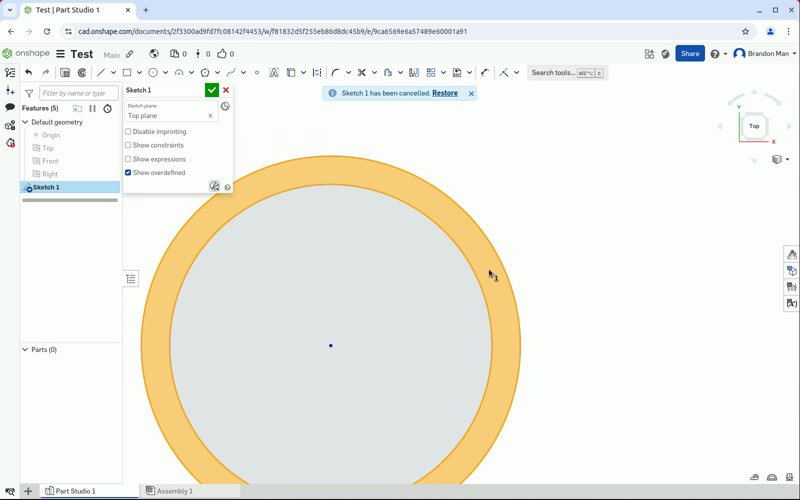
scroll(-6)
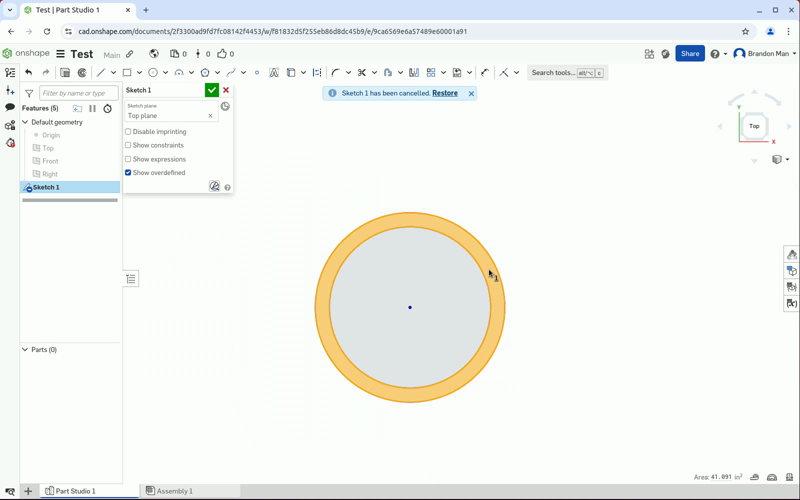
scroll(-6)
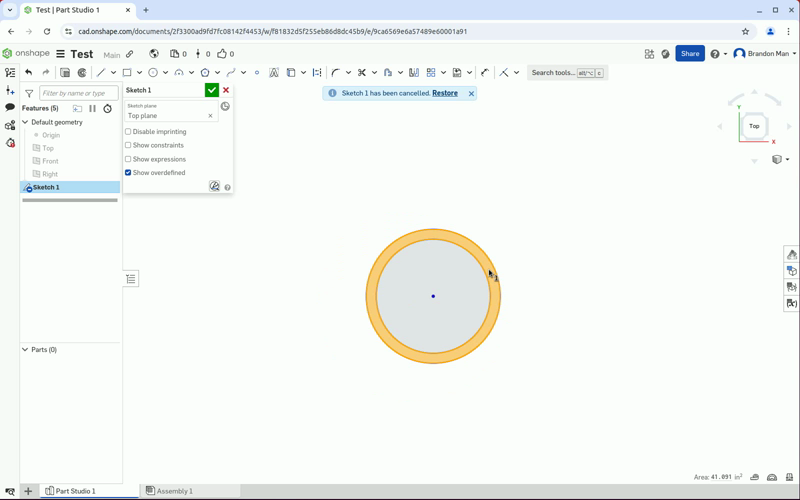
scroll(-6)
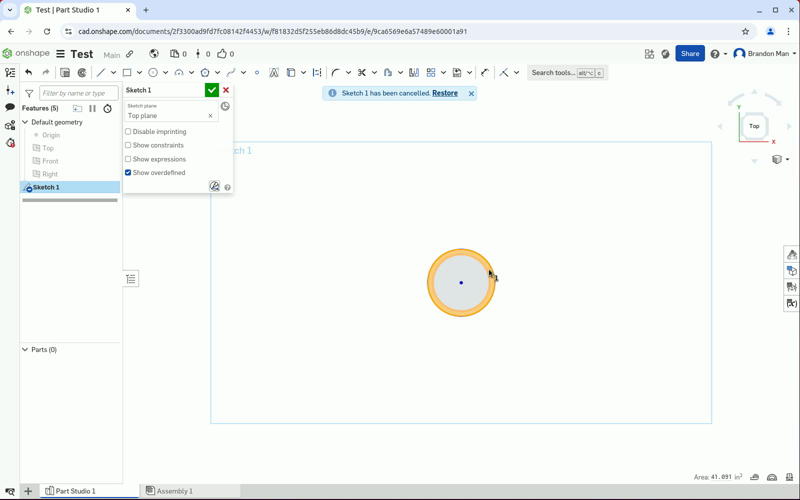
mouse_move(73, 352)
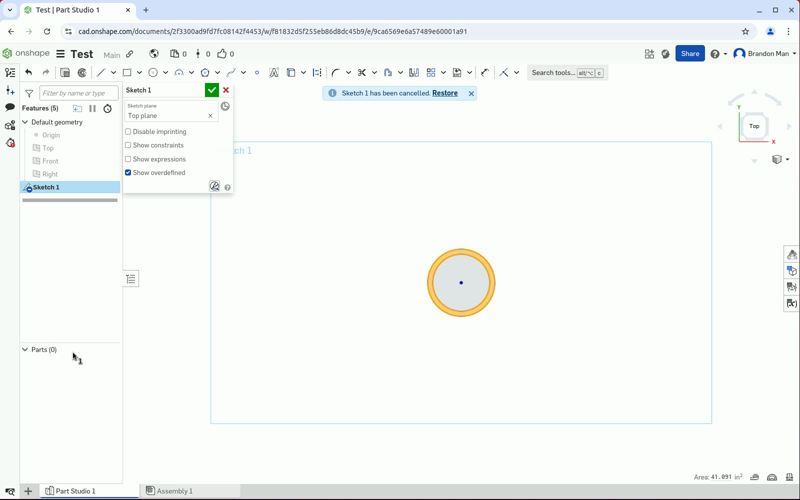
key(shift+y)
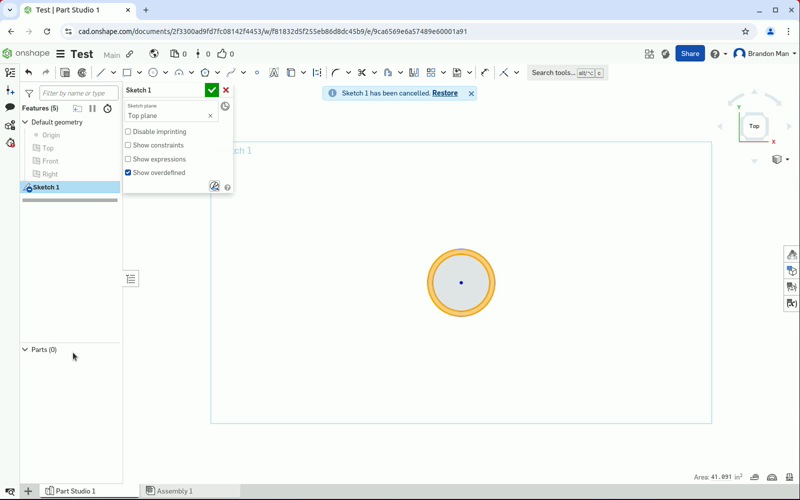
key(shift+e)
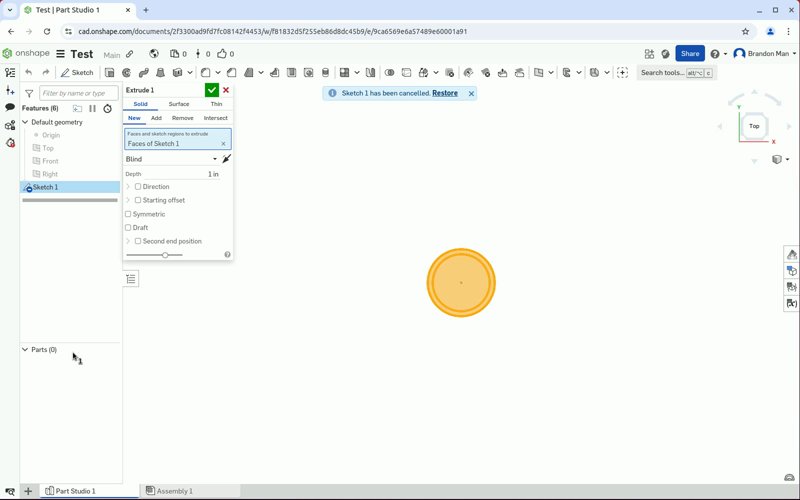
mouse_move(143, 106)
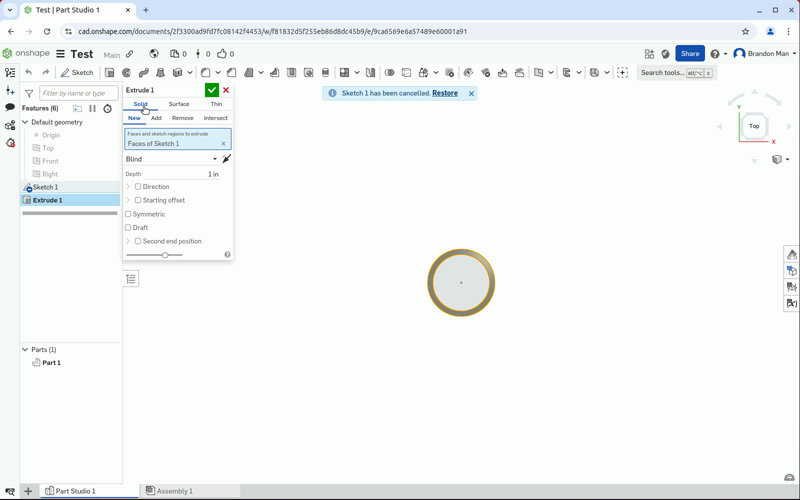
click(143, 106)
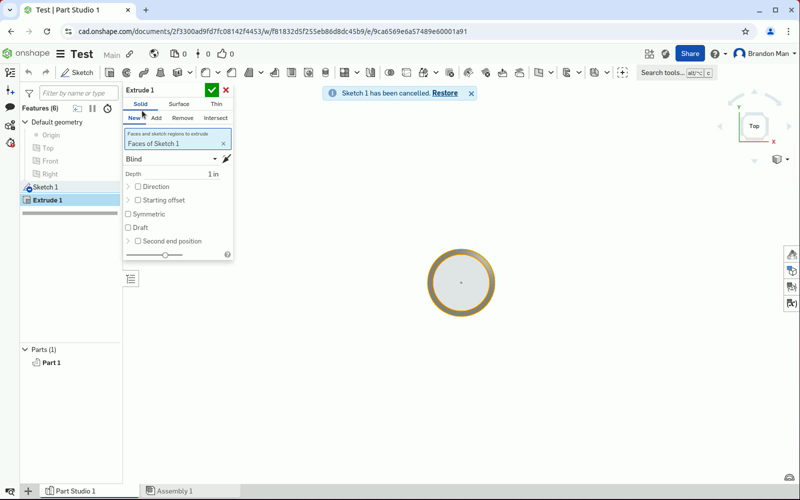
mouse_move(137, 120)
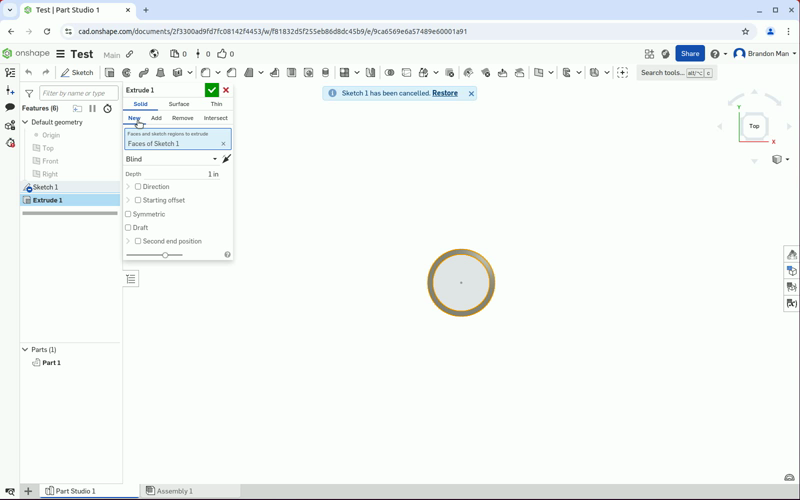
click(137, 120)
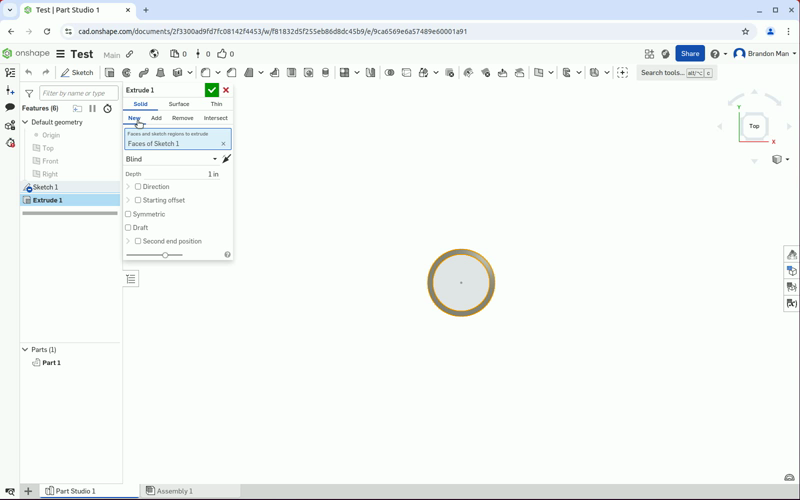
key(tab, 4)
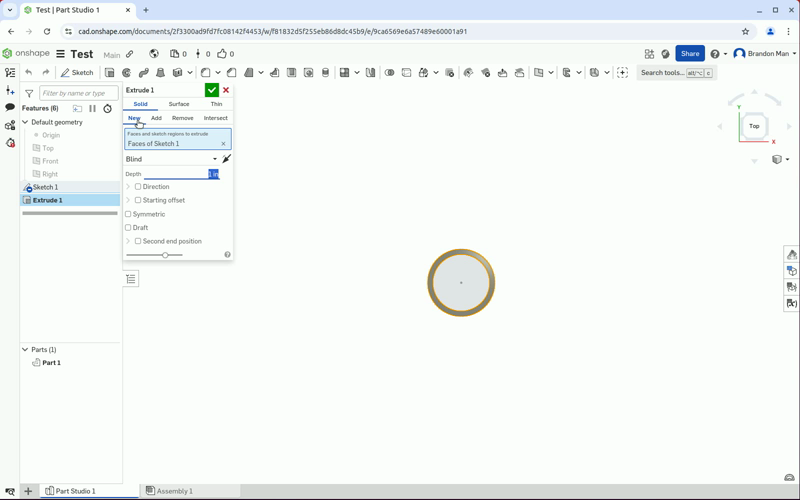
text(23.108)
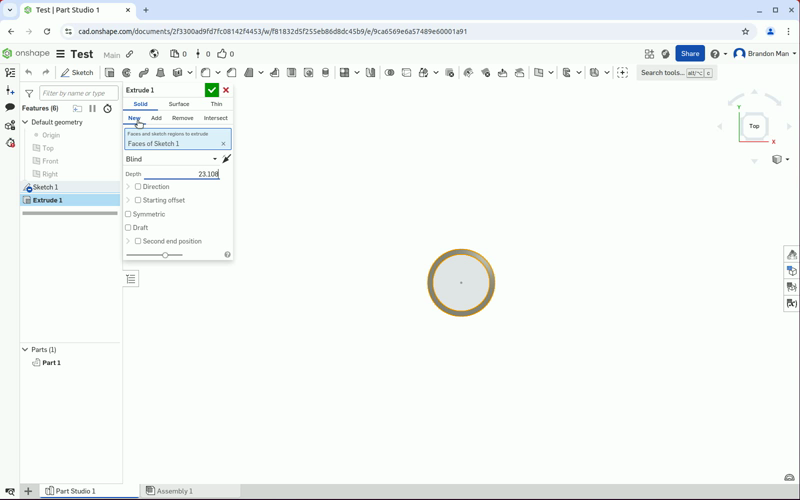
key(enter)
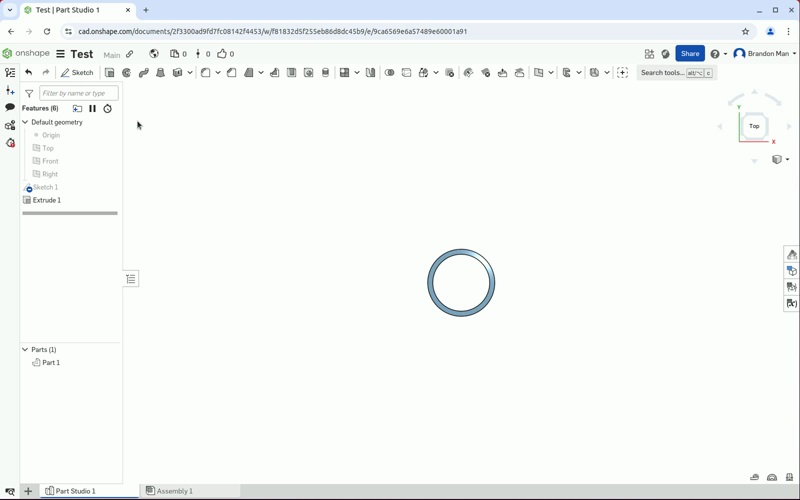
key(shift+h)
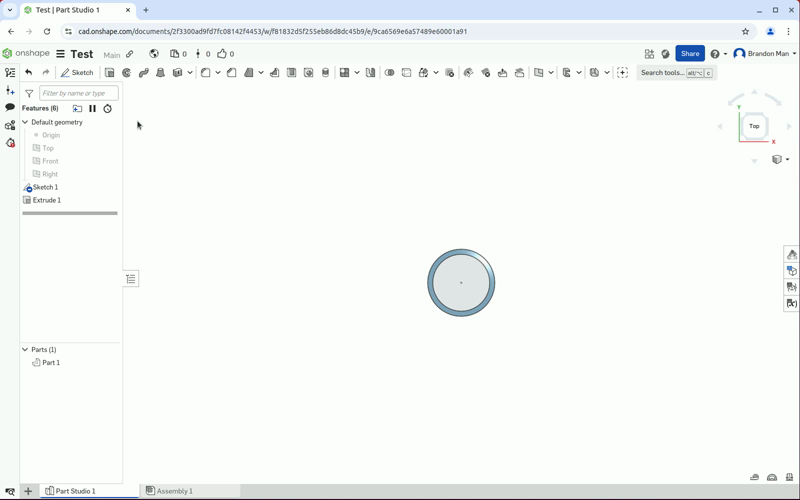
key(shift+h)
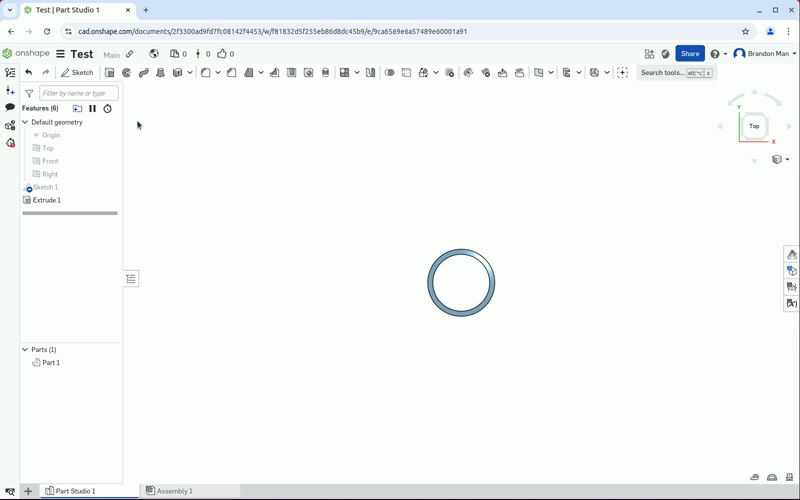
mouse_move(73, 189)
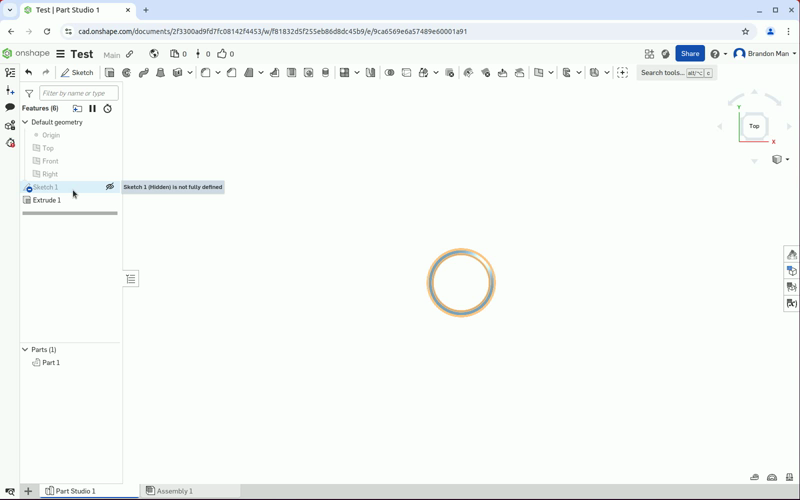
click(73, 189)
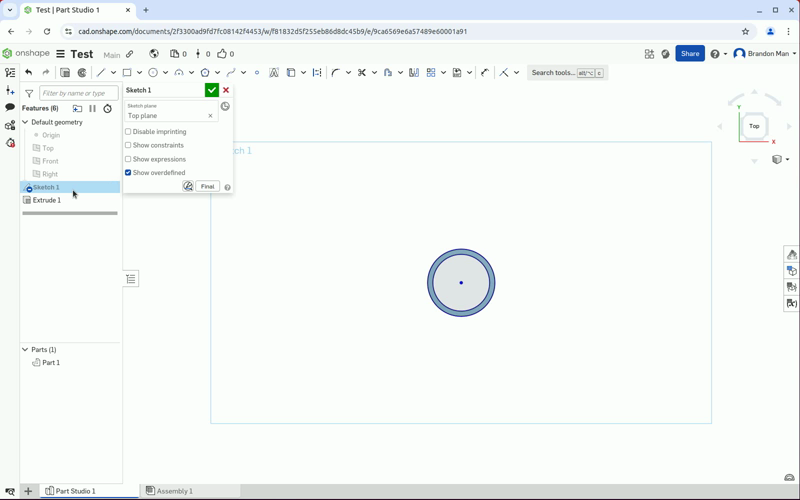
mouse_move(229, 92)
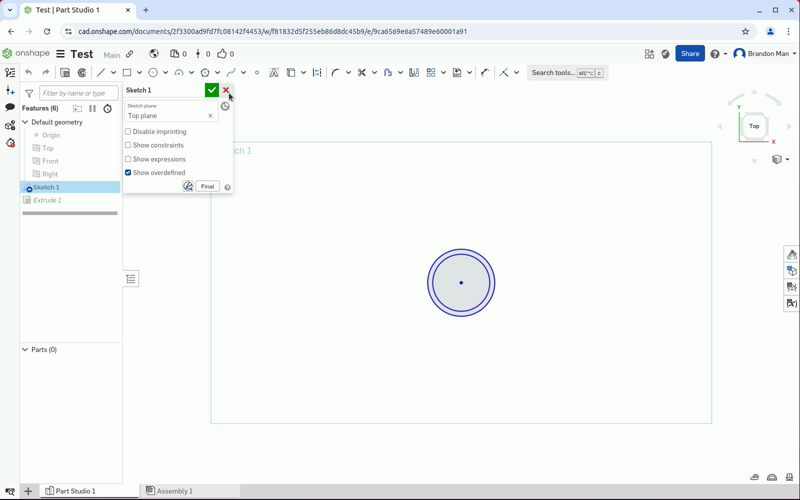
click(229, 92)
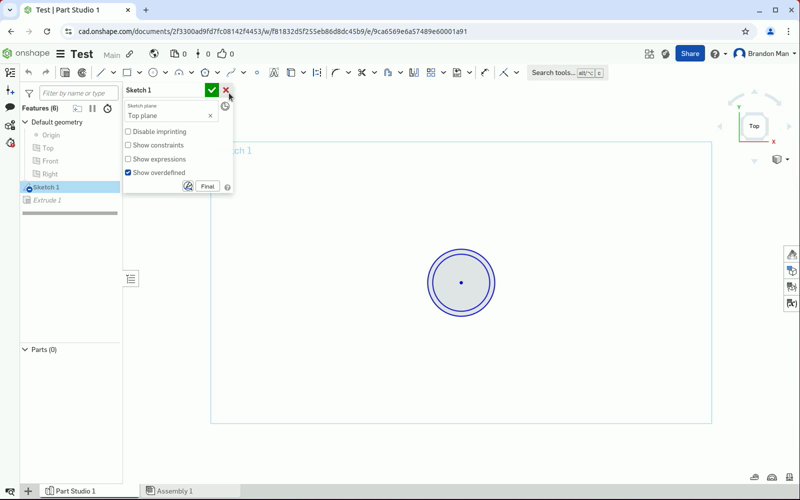
key(shift+s)
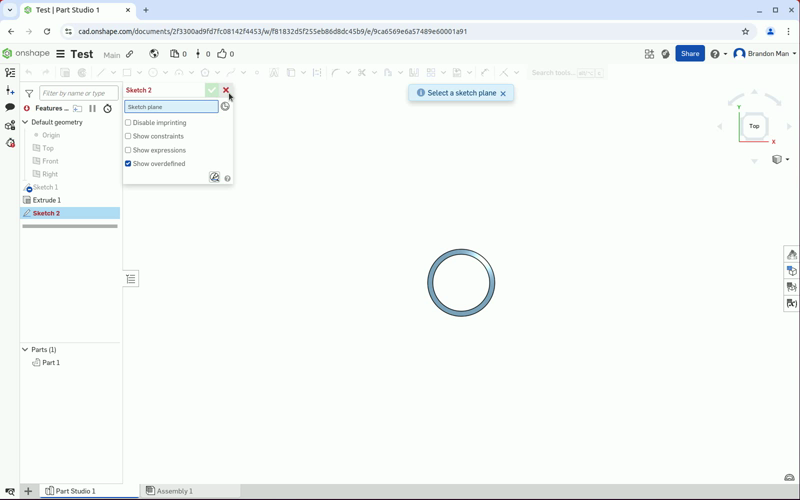
mouse_move(73, 150)
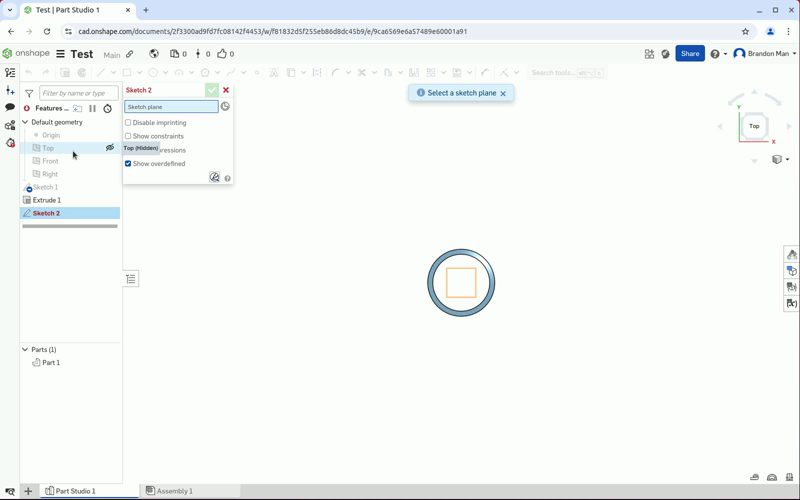
click(73, 150)
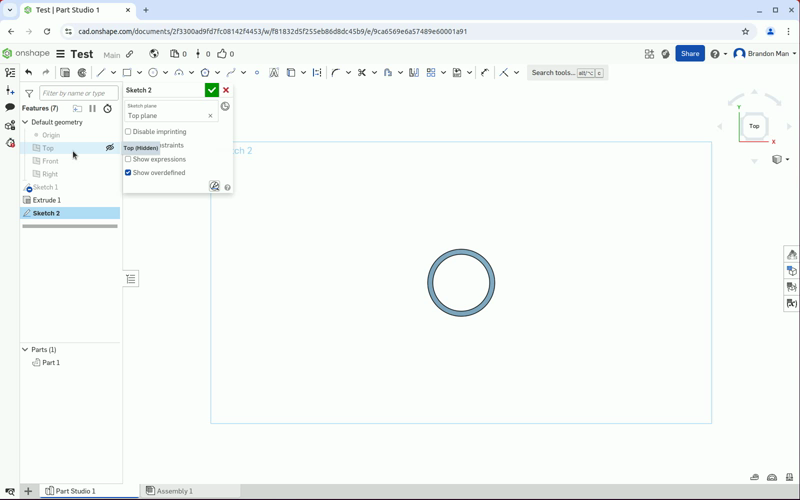
mouse_move(73, 352)
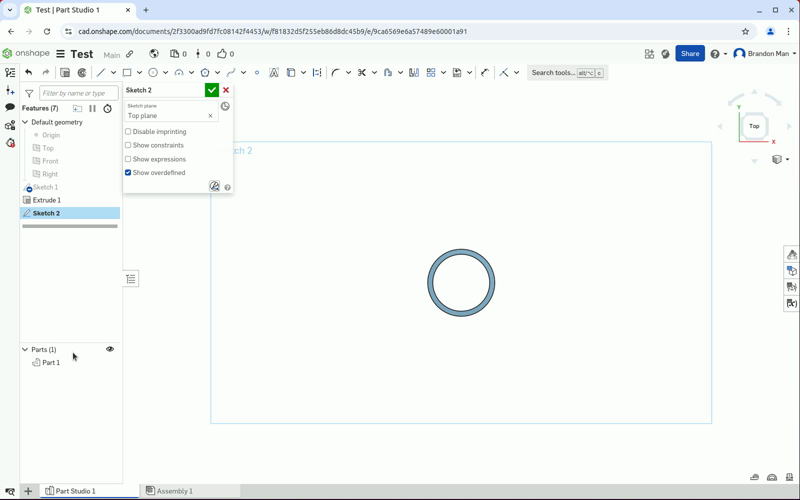
key(y)
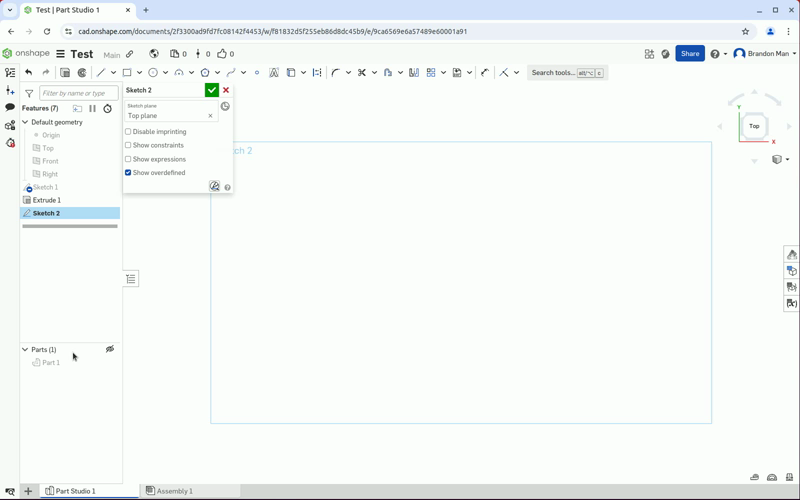
key(c)
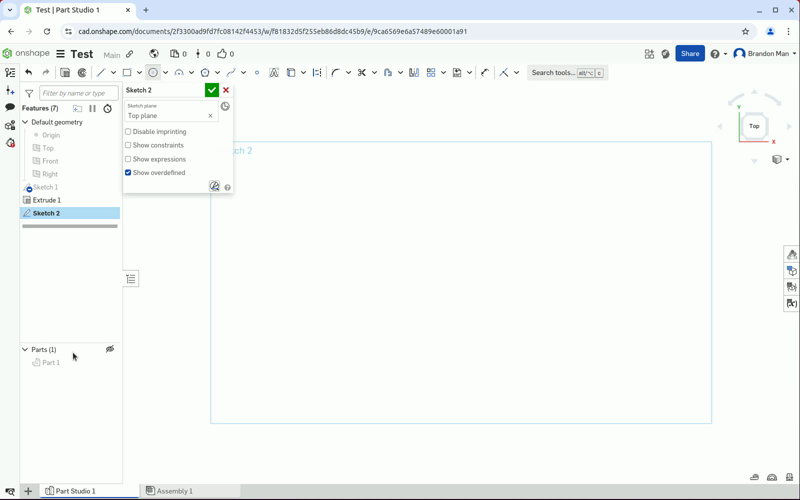
key_down(shift)
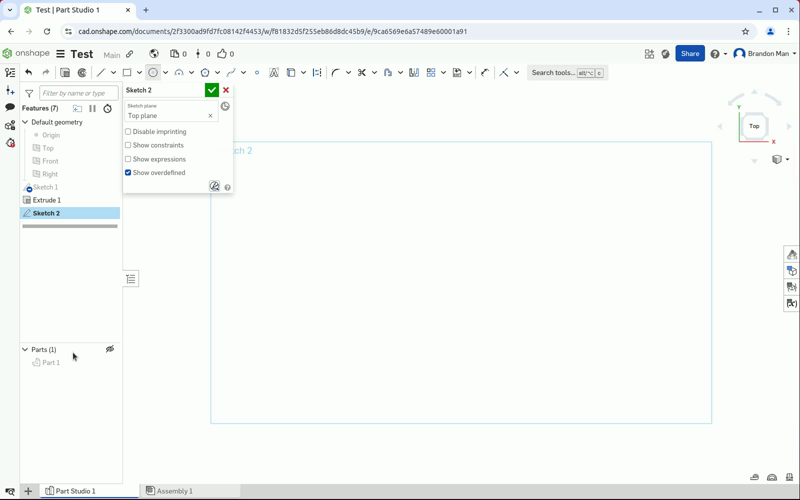
mouse_move(461, 282)
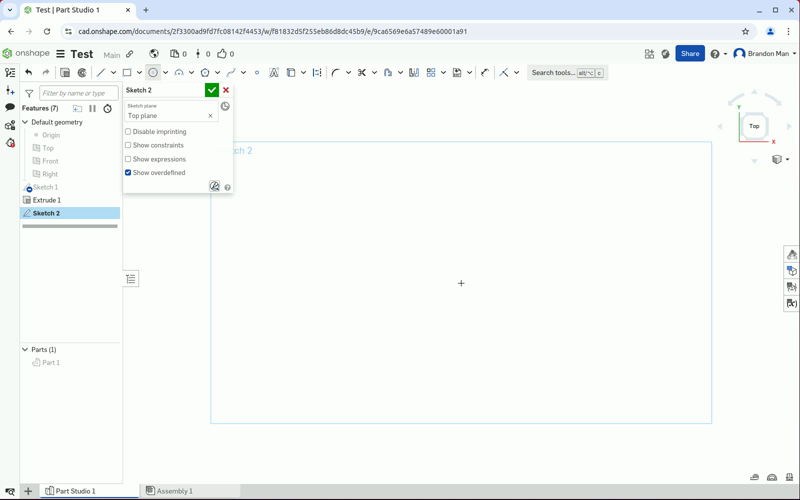
click(461, 282)
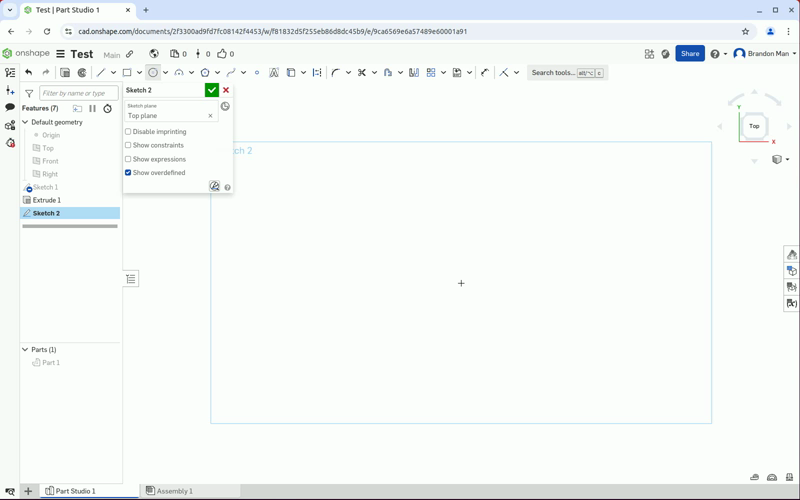
key_up(shift)
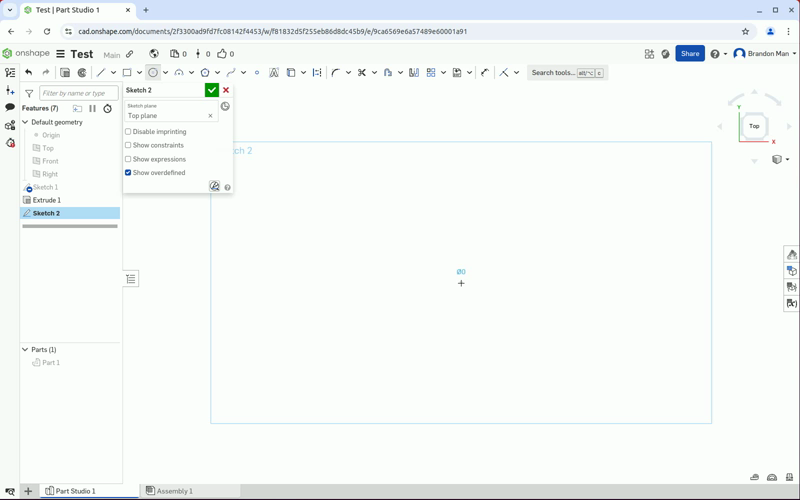
mouse_move(489, 282)
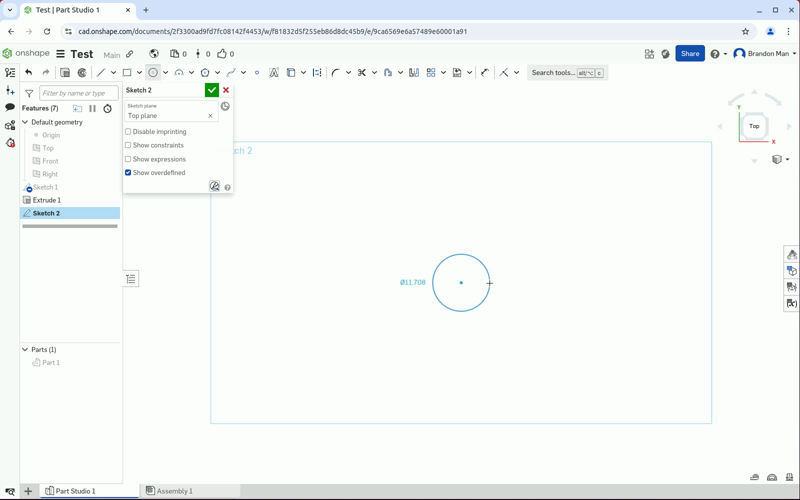
click(489, 282)
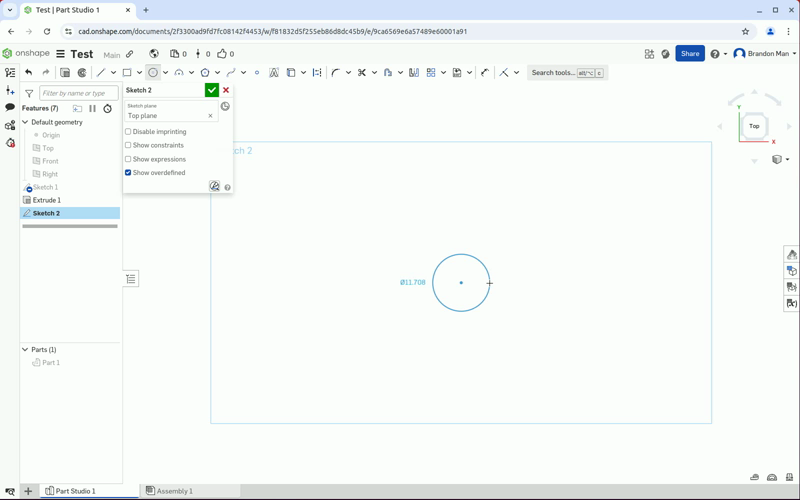
key(esc)
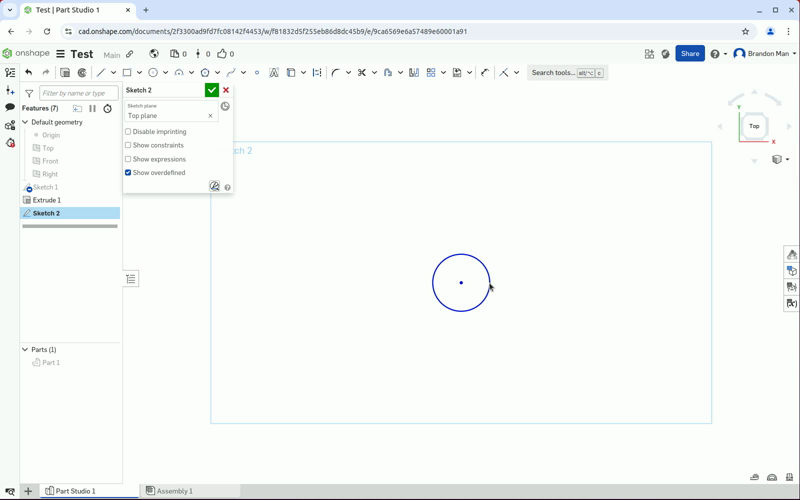
mouse_move(474, 270)
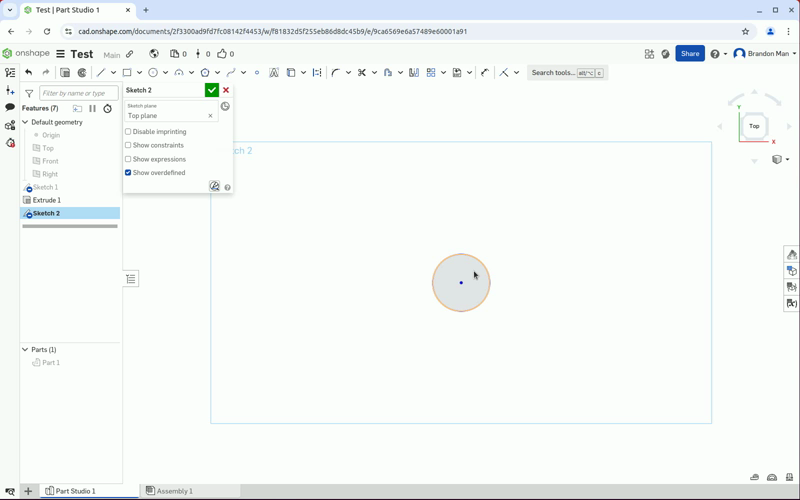
click(474, 270)
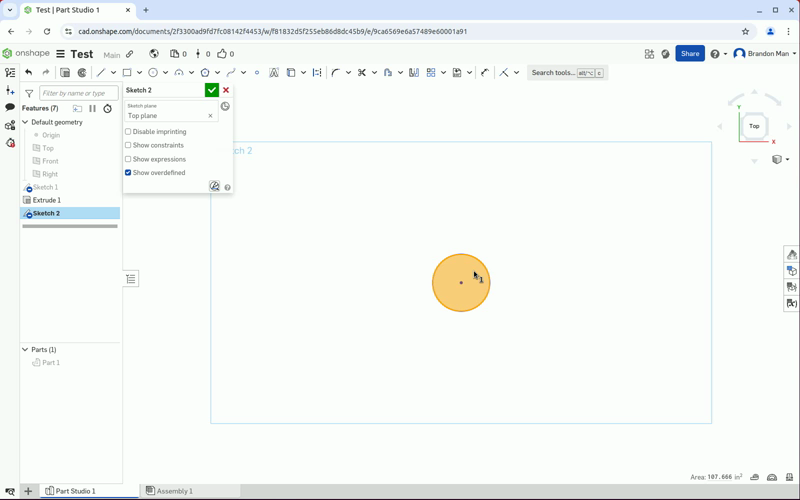
mouse_move(73, 352)
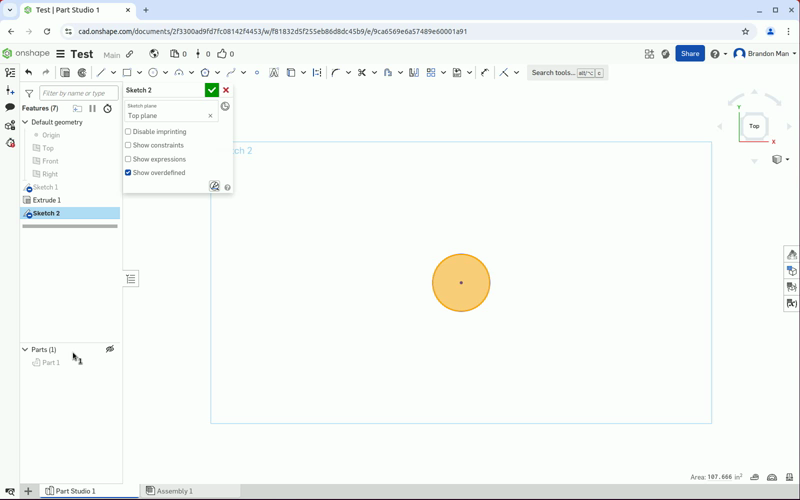
key(shift+y)
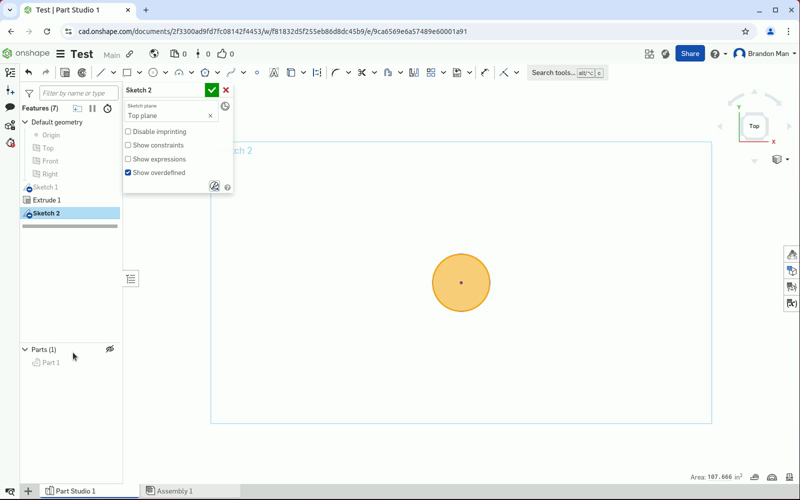
key(shift+e)
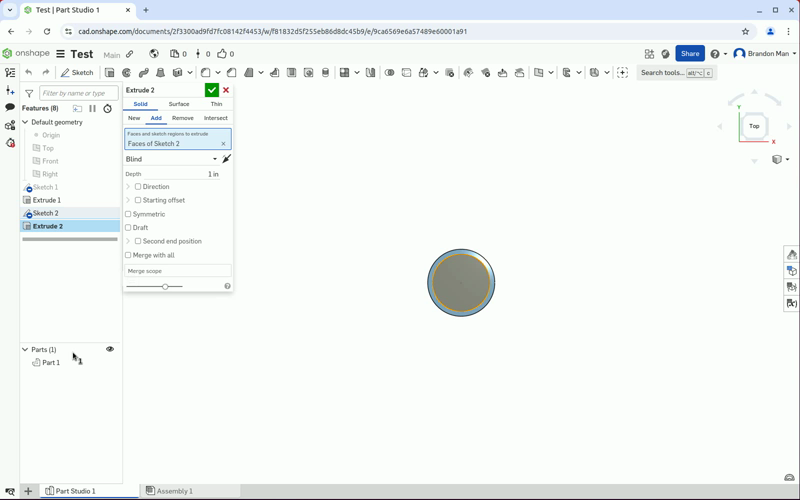
mouse_move(143, 106)
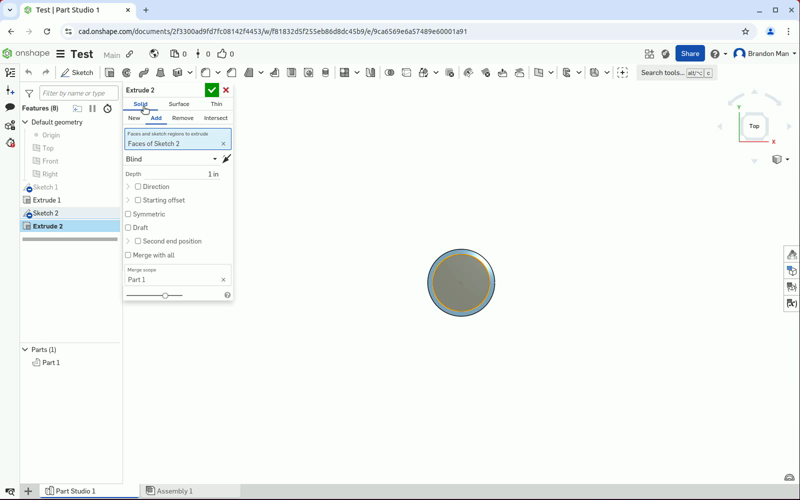
click(143, 106)
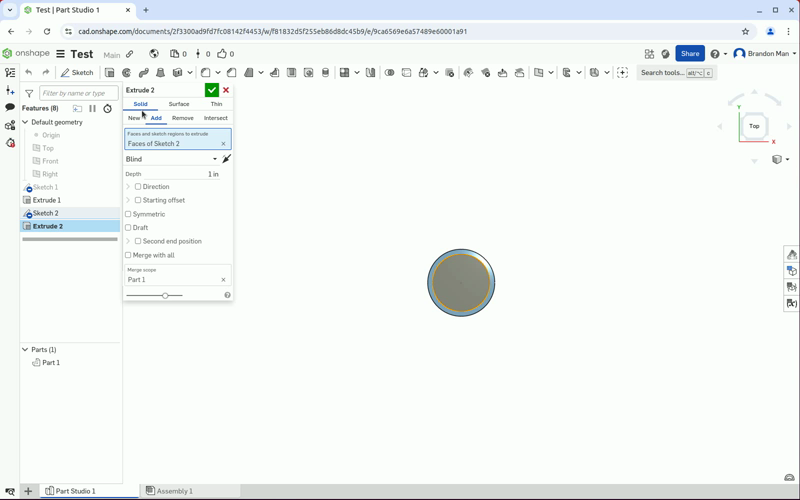
mouse_move(137, 120)
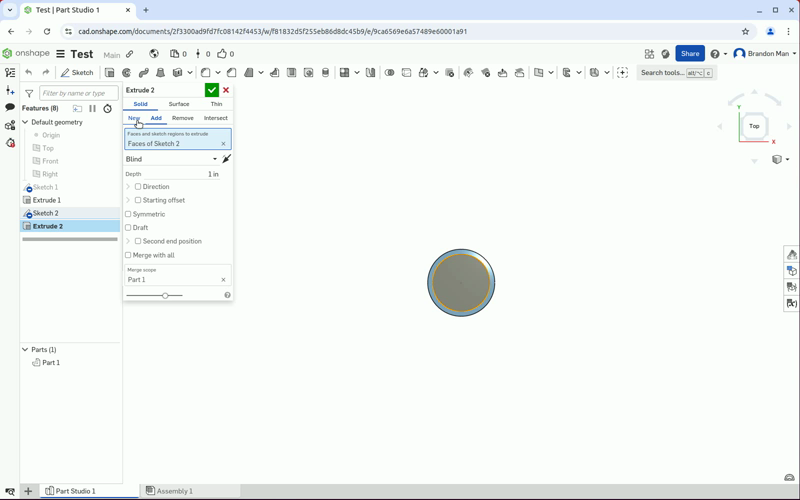
click(137, 120)
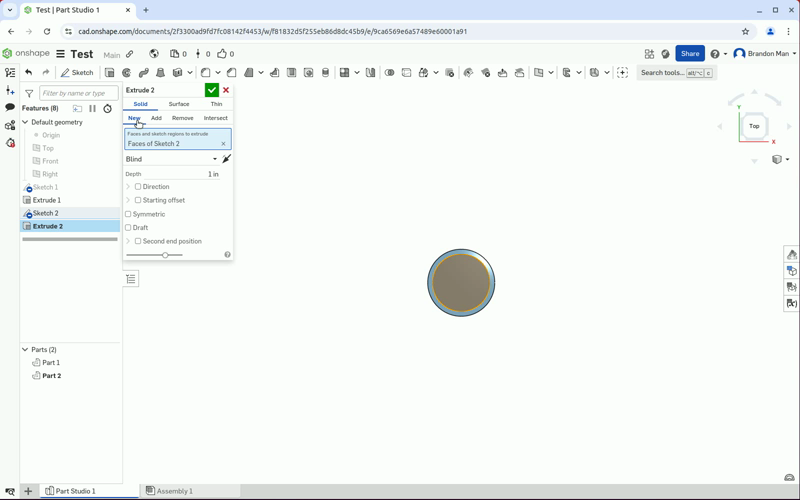
key(tab, 4)
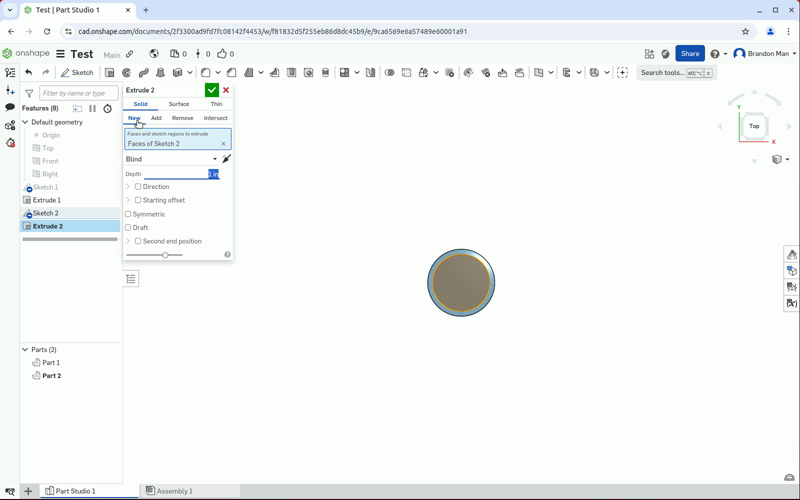
text(23.108)
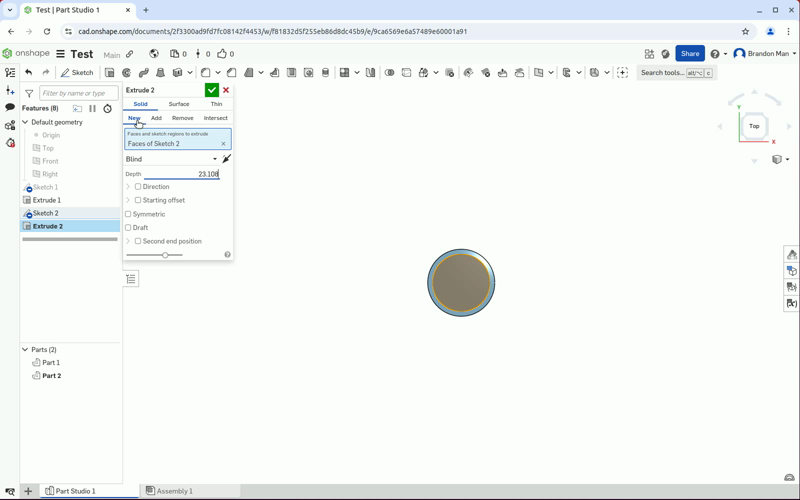
key(tab, 3)
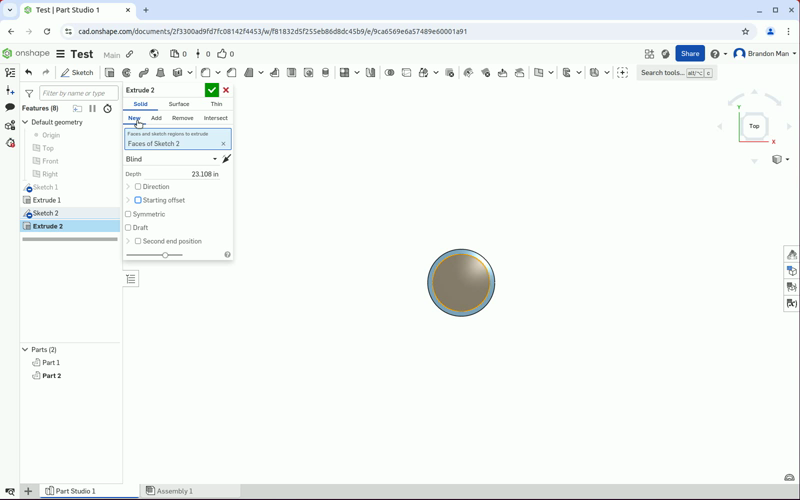
key(tab, 2)
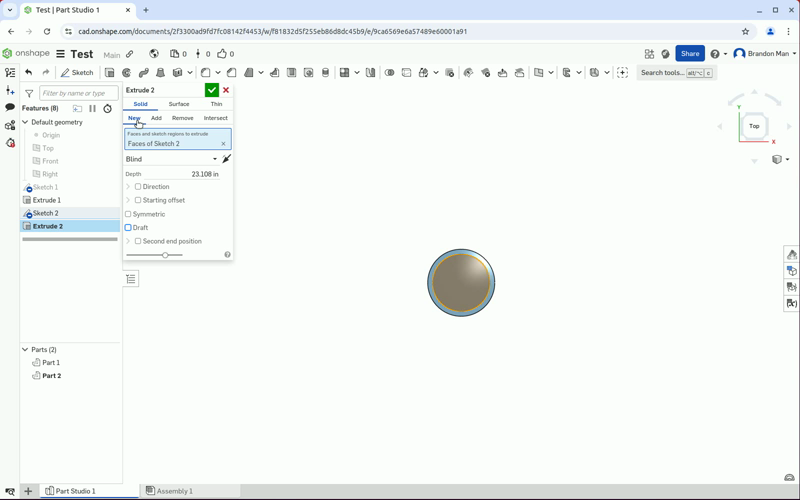
key(space)
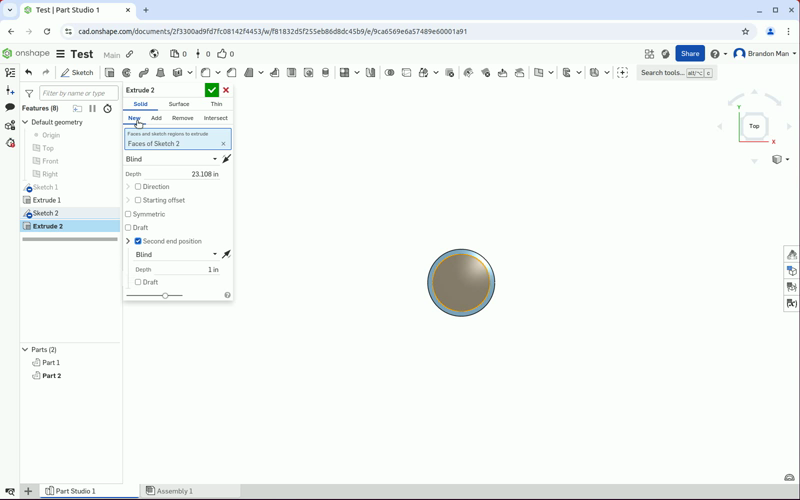
key(tab, 3)
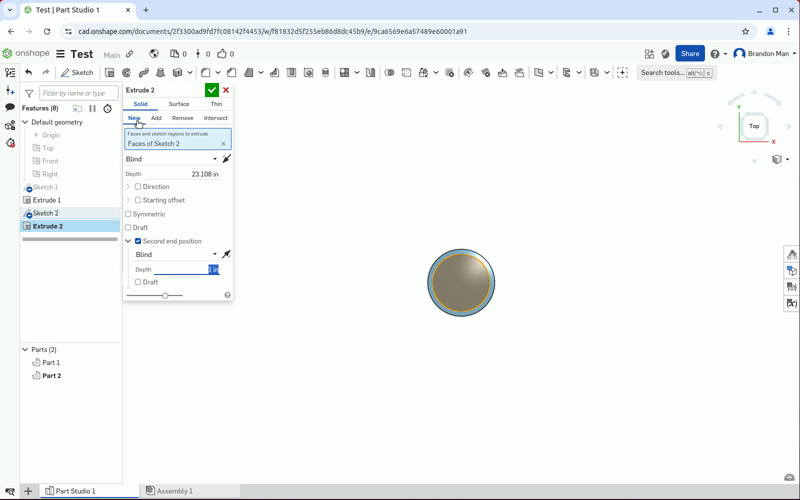
text(22.145)
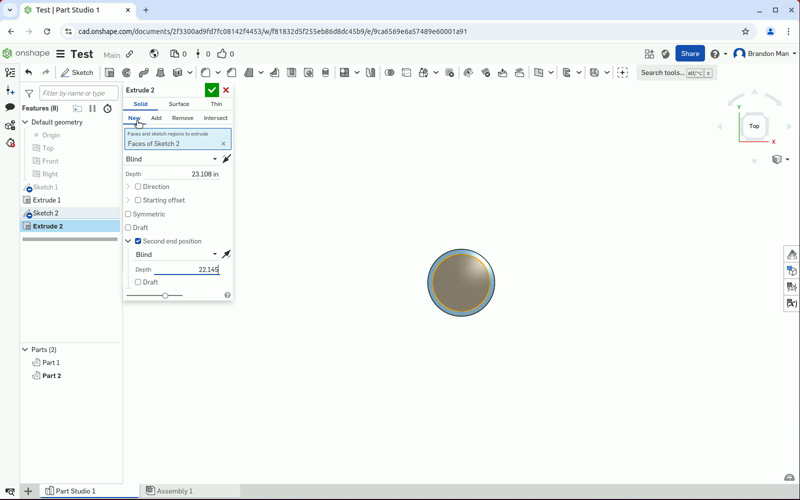
key(enter)
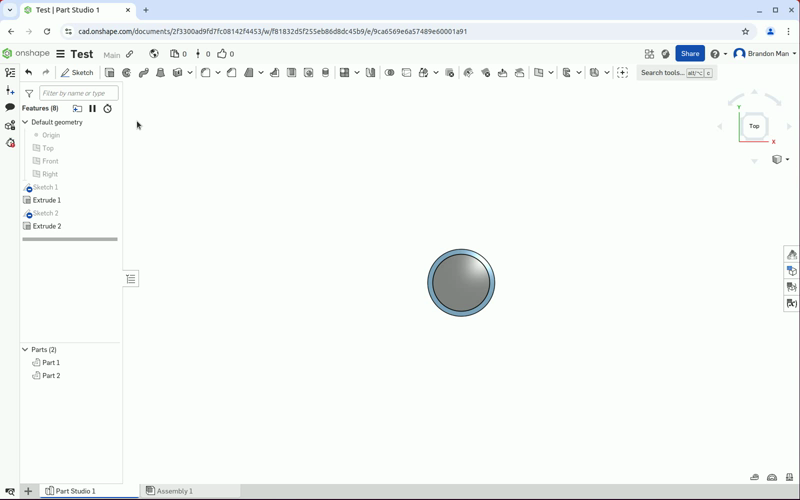
key(shift+h)
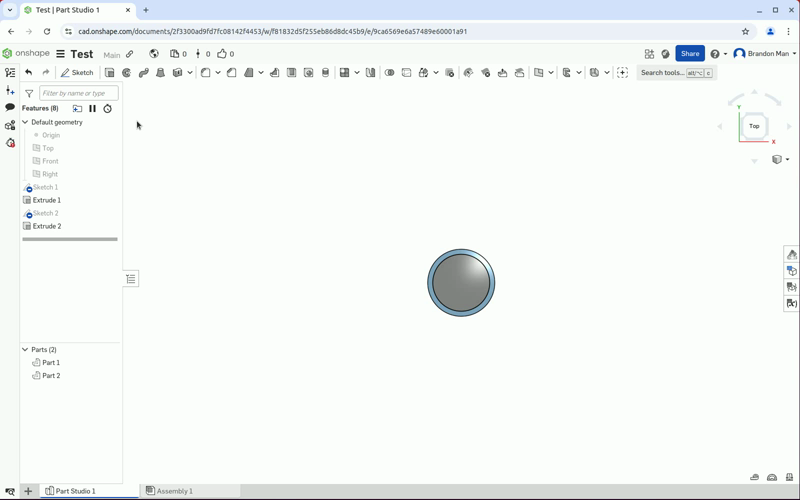
key(shift+h)
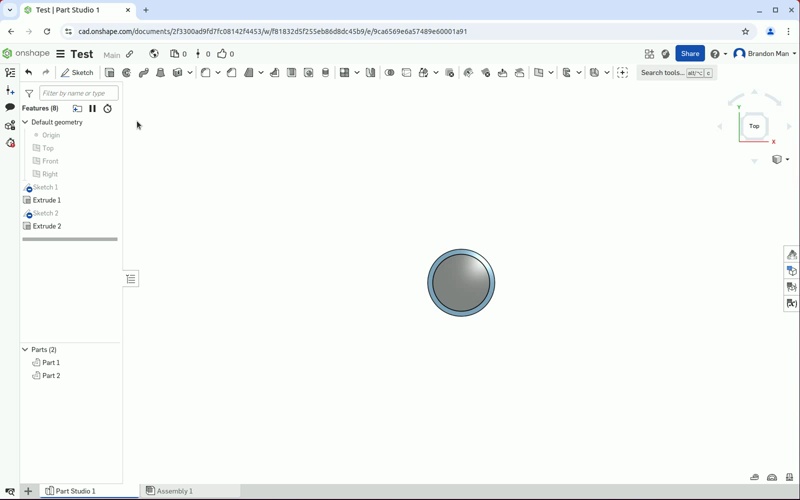
mouse_move(73, 189)
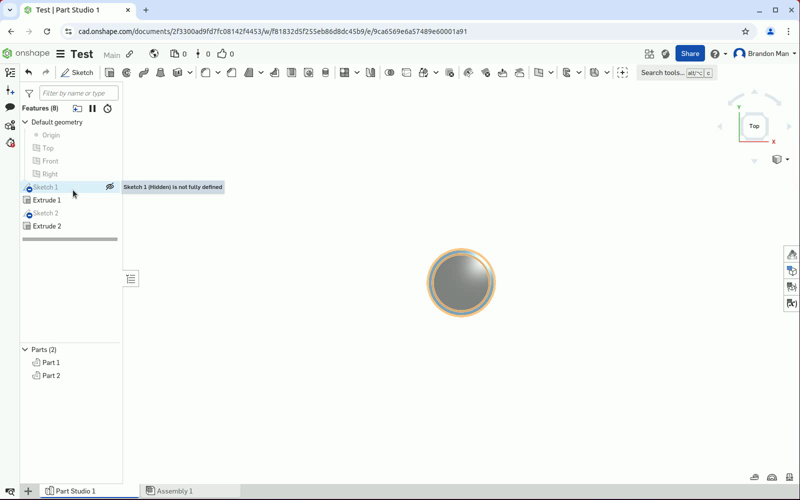
click(73, 189)
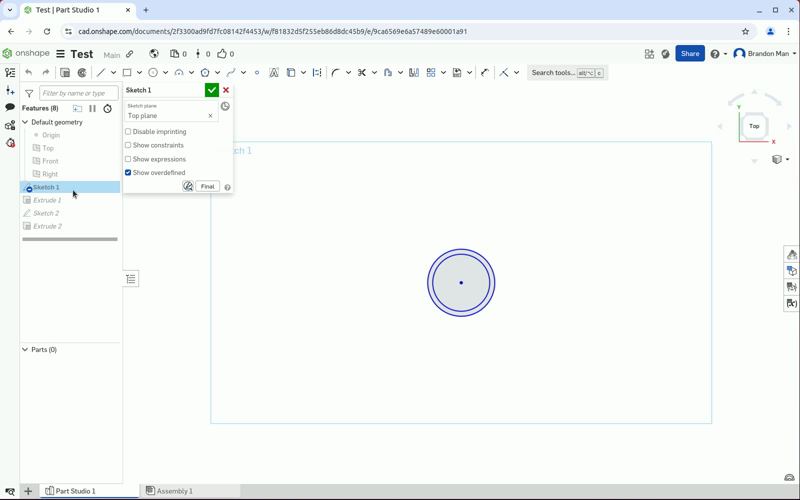
mouse_move(229, 92)
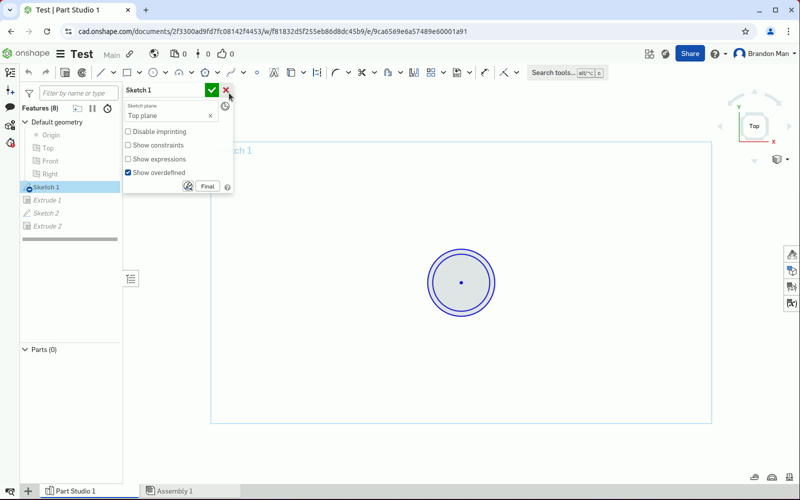
click(229, 92)
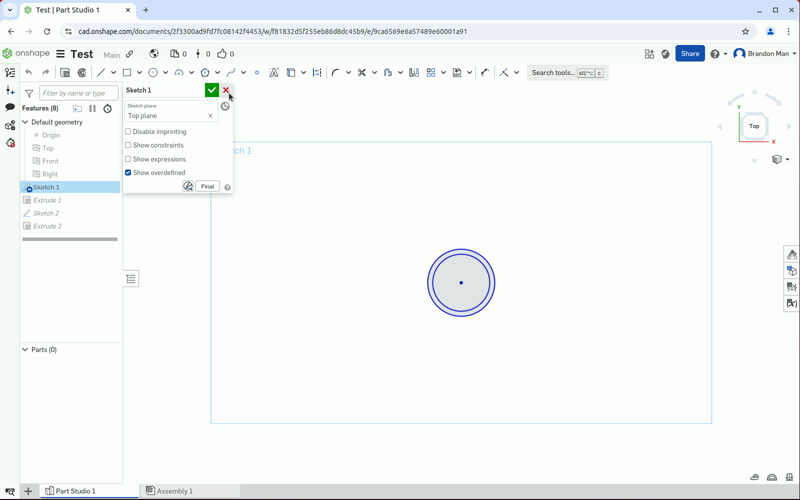
key(shift+s)
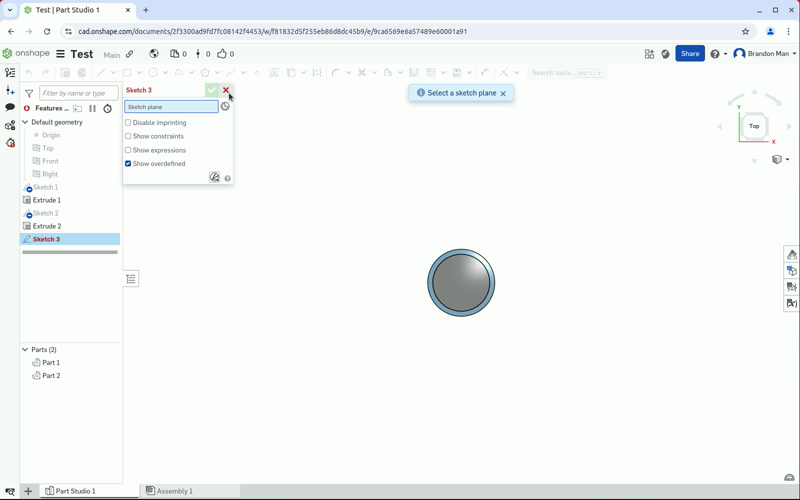
mouse_move(73, 150)
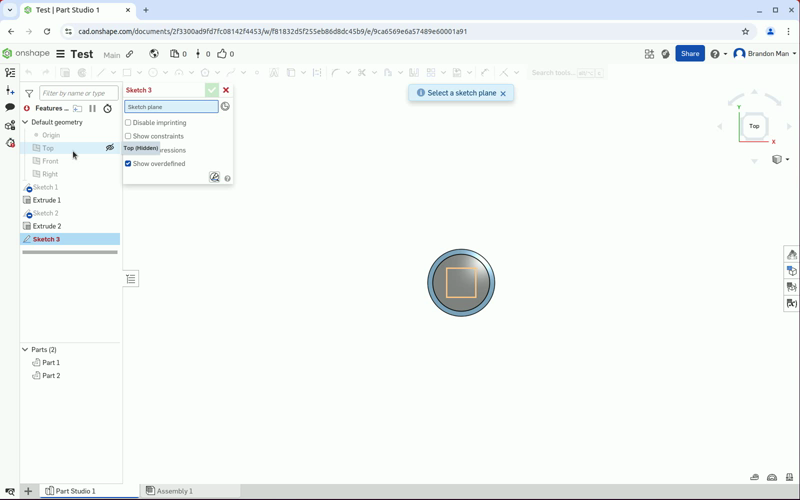
click(73, 150)
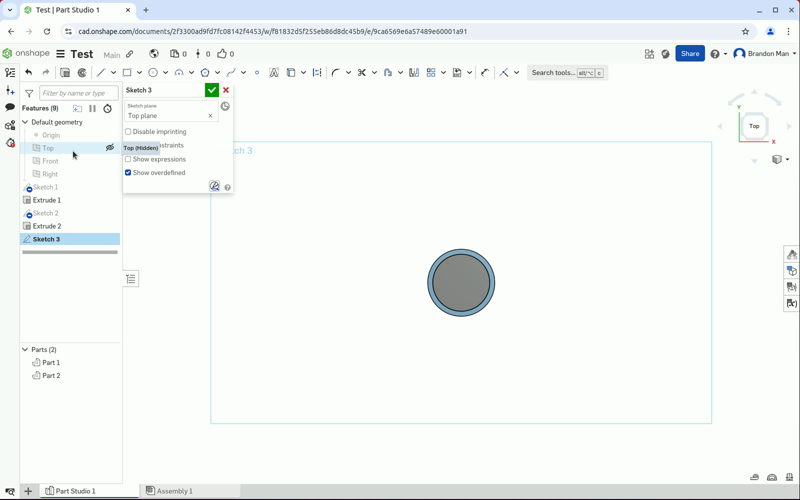
mouse_move(73, 352)
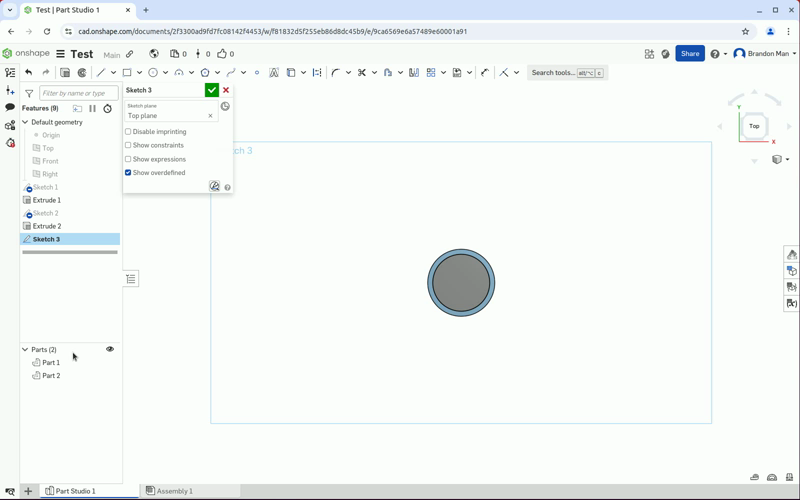
key(y)
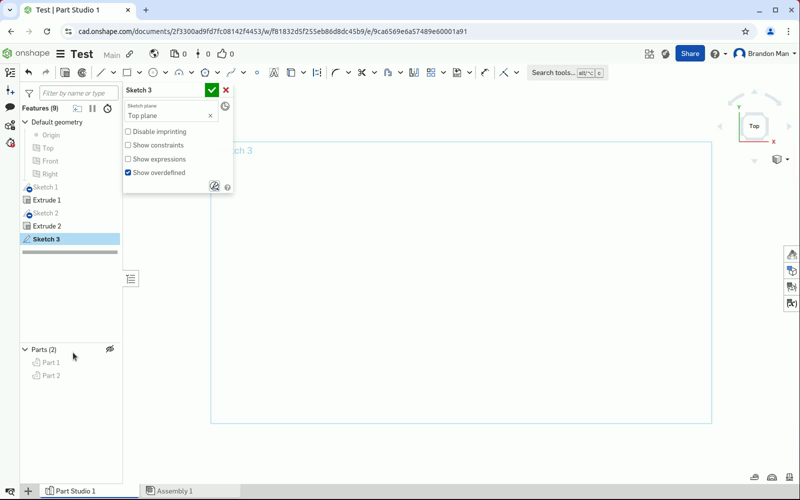
key(c)
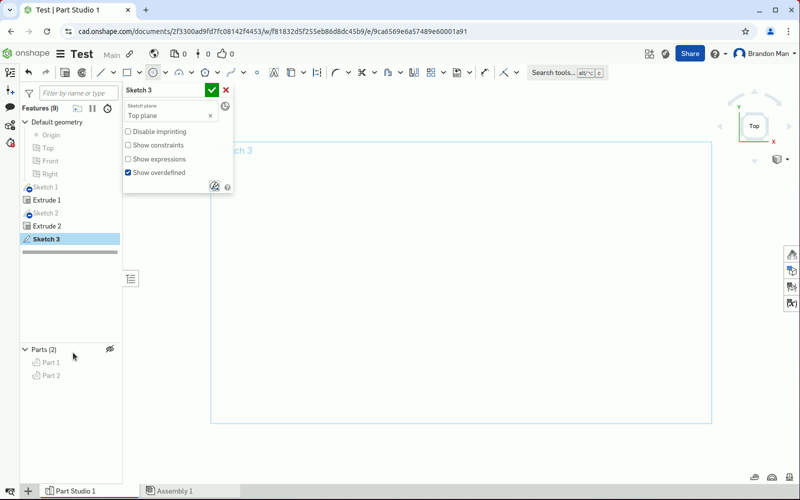
key_down(shift)
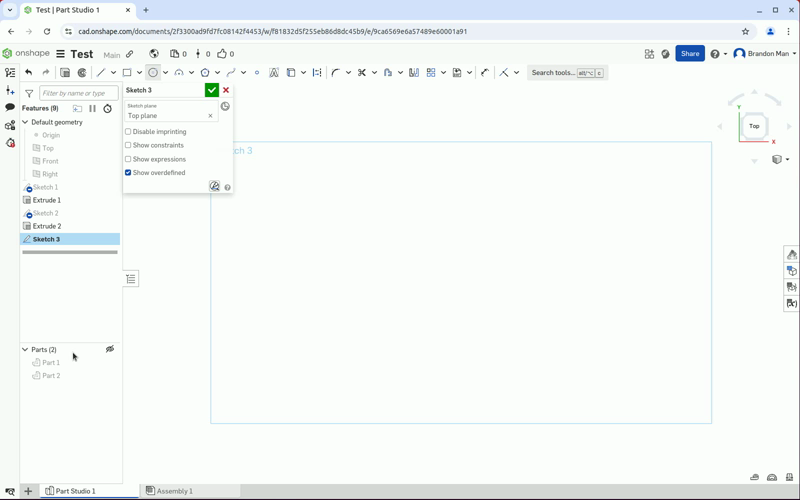
mouse_move(461, 282)
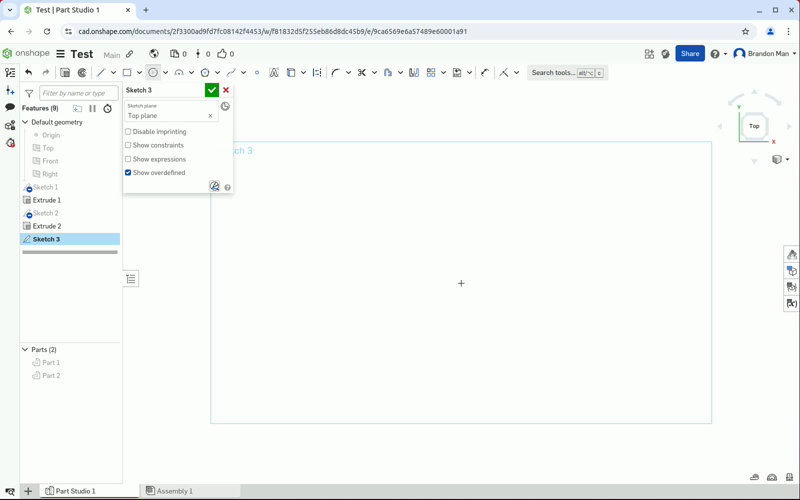
click(461, 282)
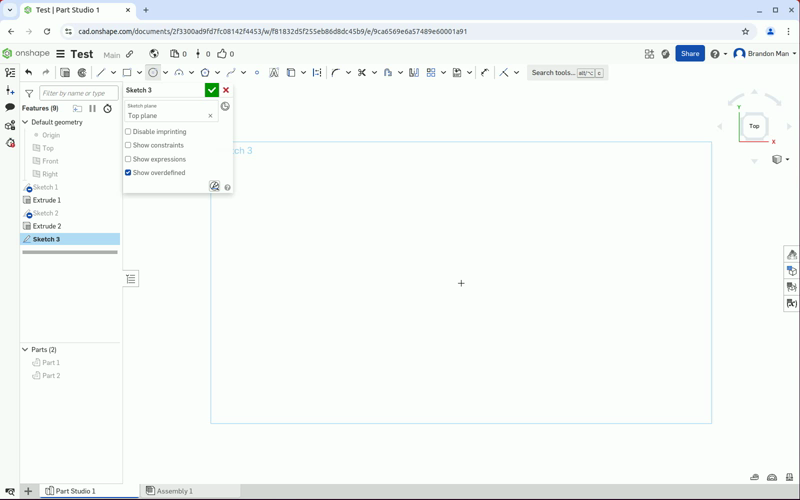
key_up(shift)
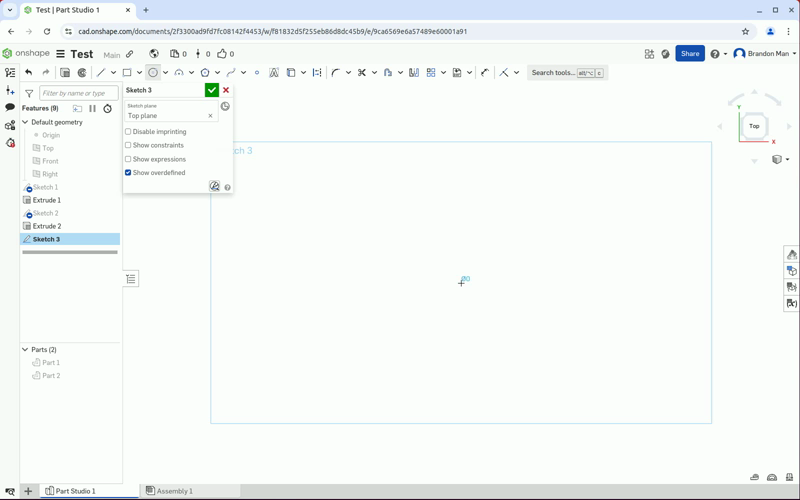
mouse_move(494, 282)
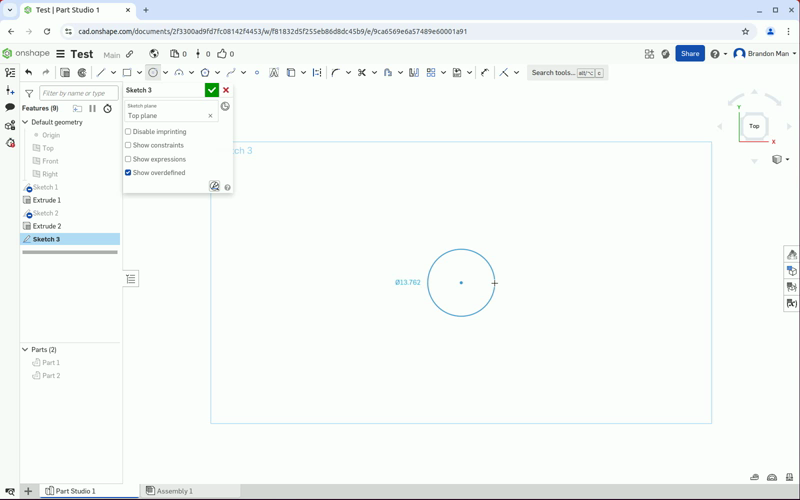
click(494, 282)
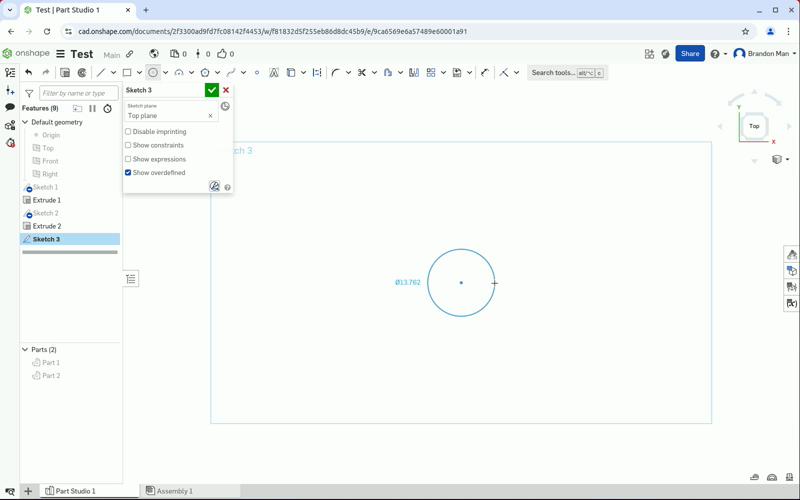
key(esc)
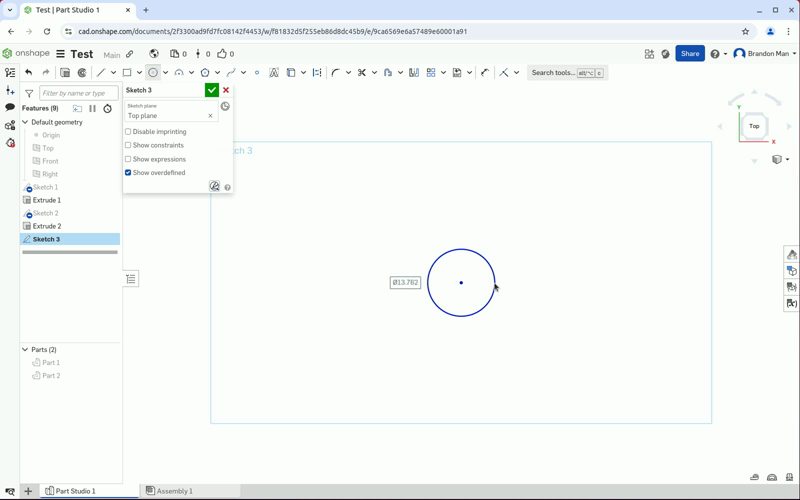
key(c)
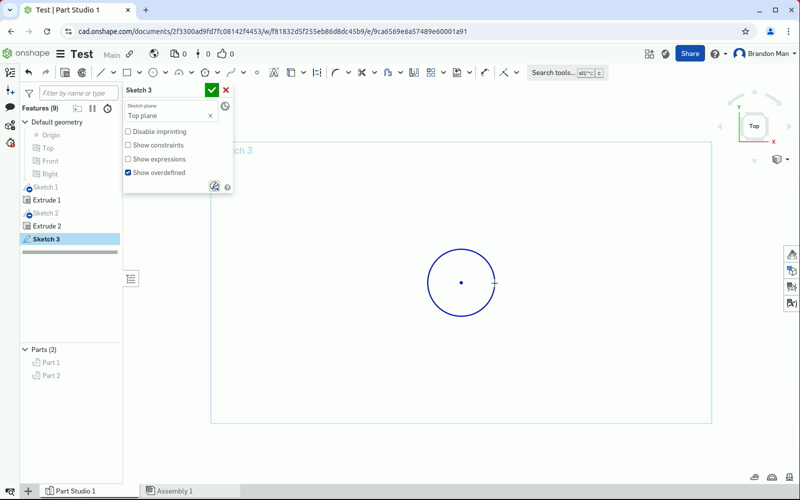
key_down(shift)
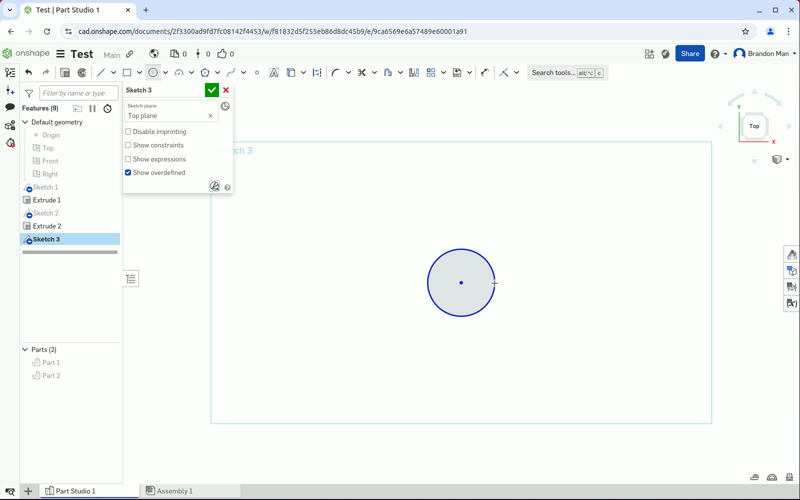
mouse_move(461, 282)
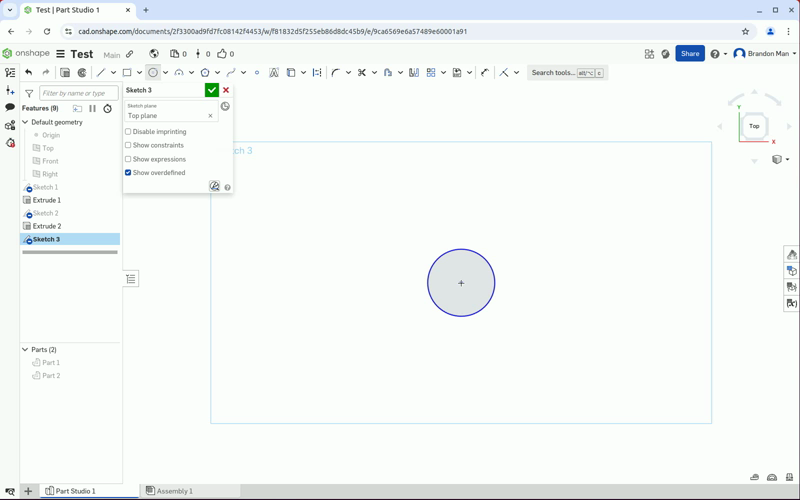
click(461, 282)
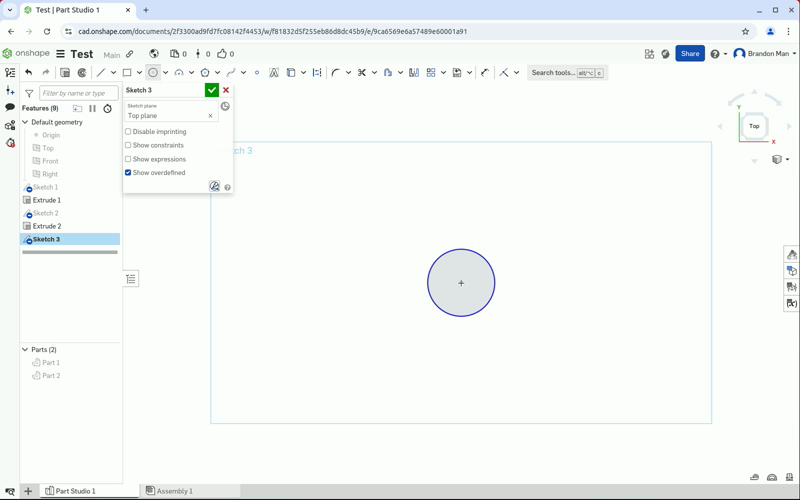
key_up(shift)
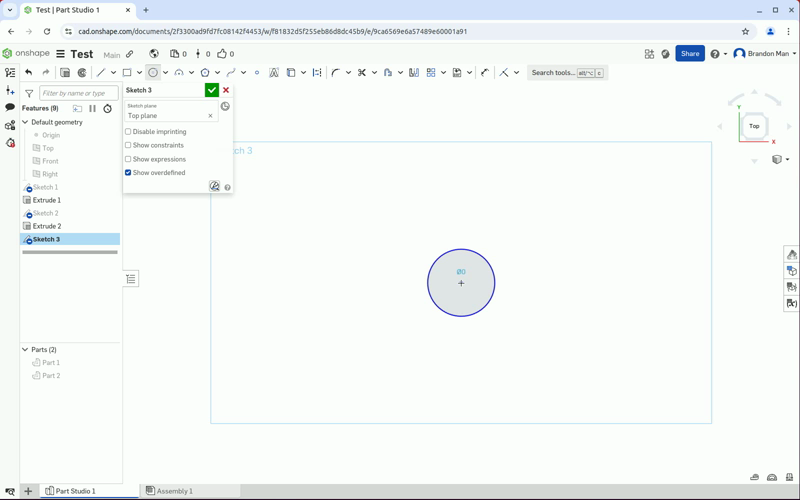
mouse_move(489, 282)
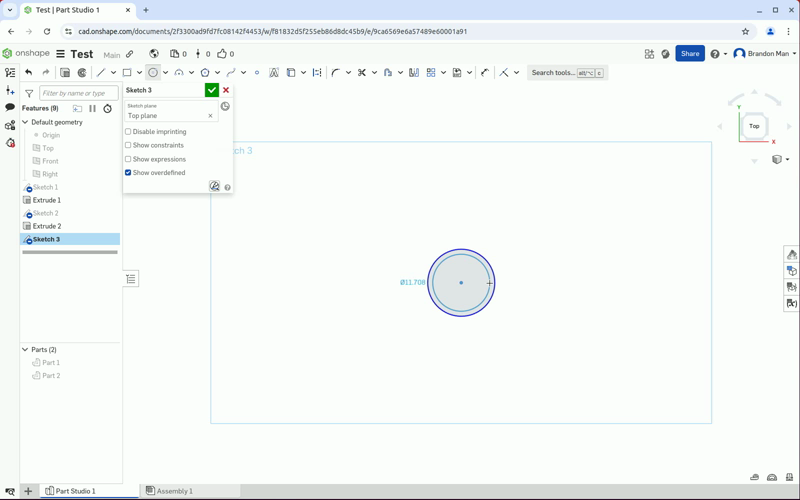
click(489, 282)
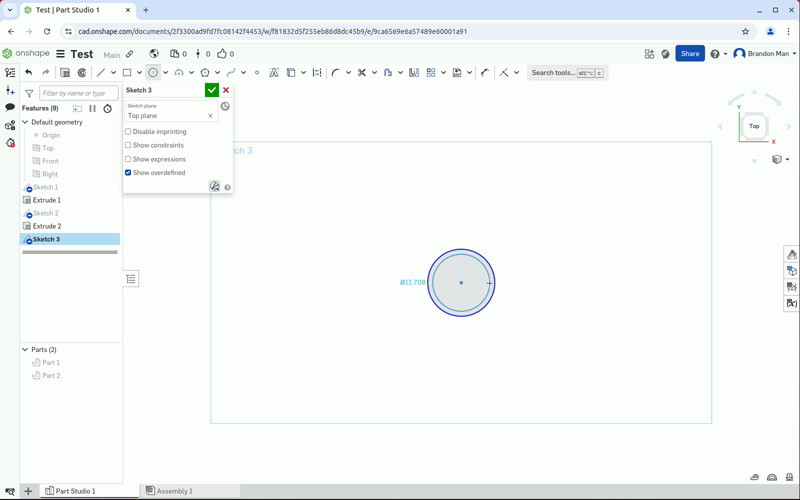
key(esc)
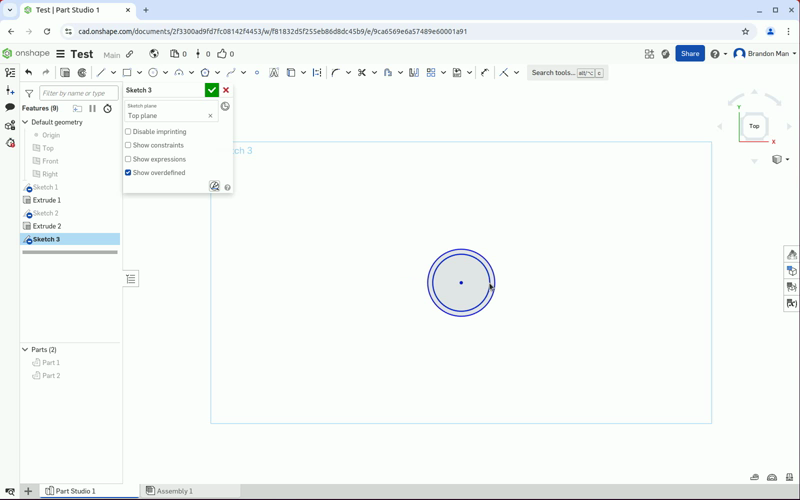
mouse_move(436, 263)
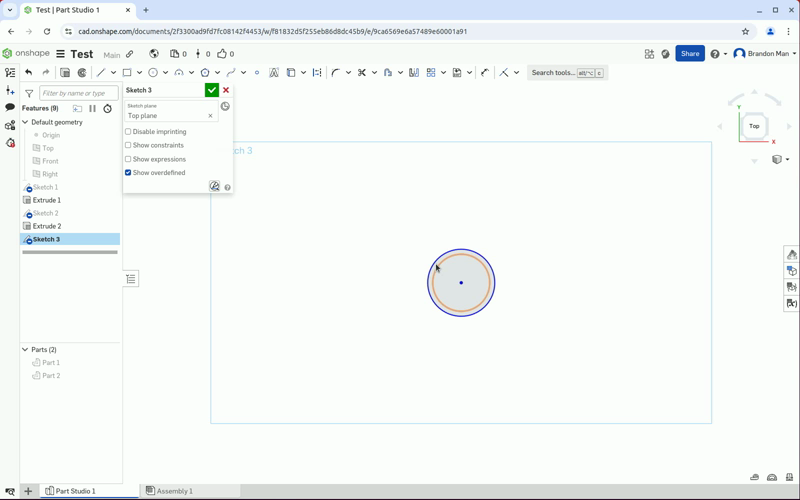
scroll(6)
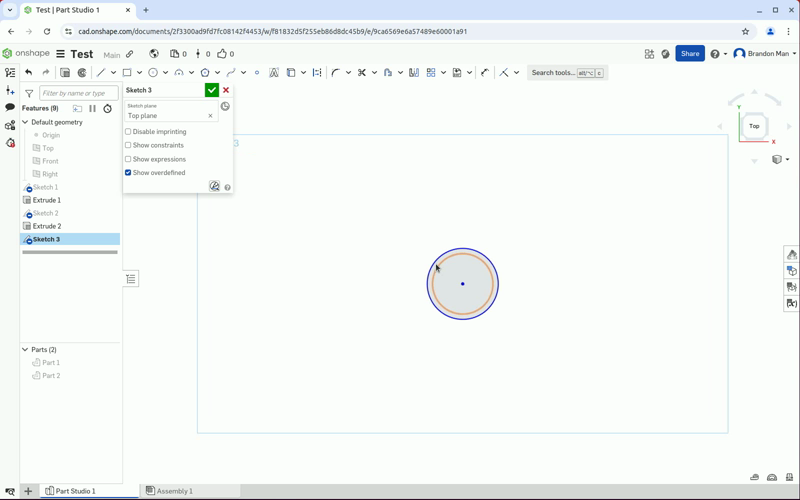
scroll(6)
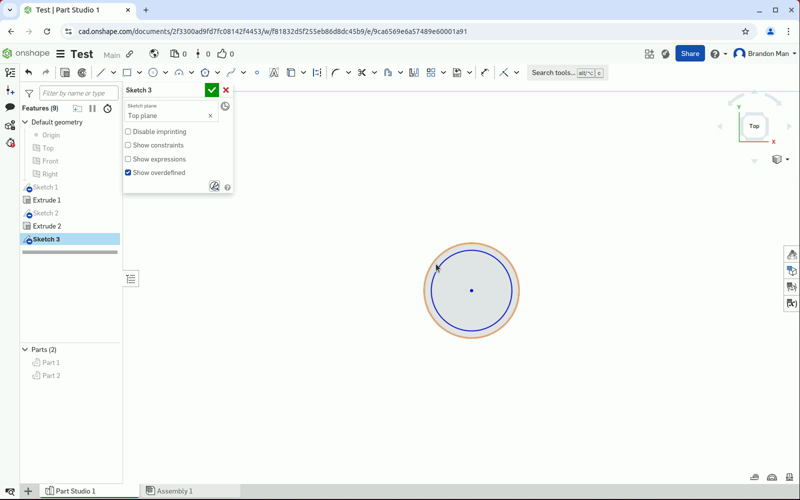
scroll(6)
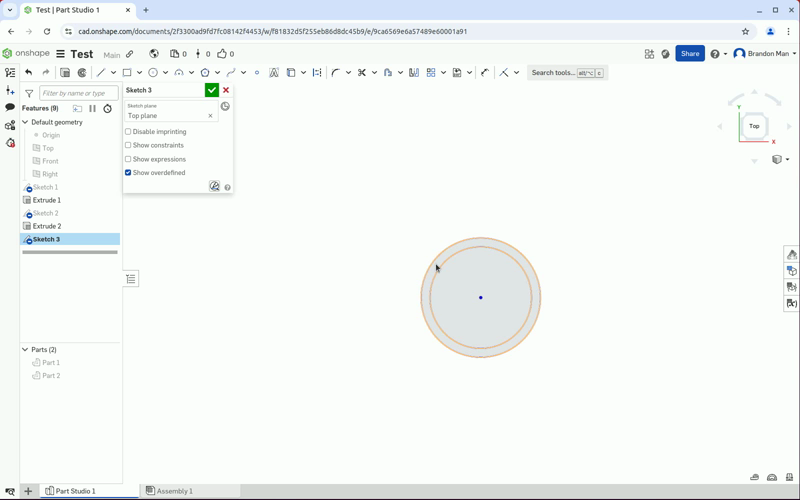
scroll(6)
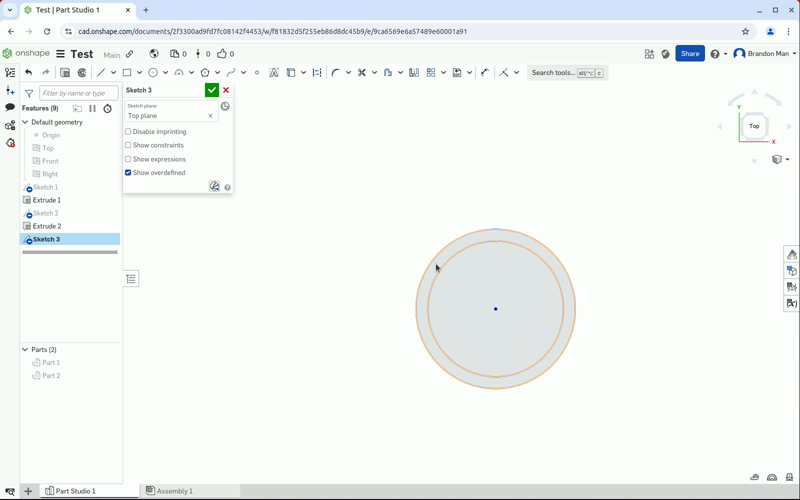
scroll(6)
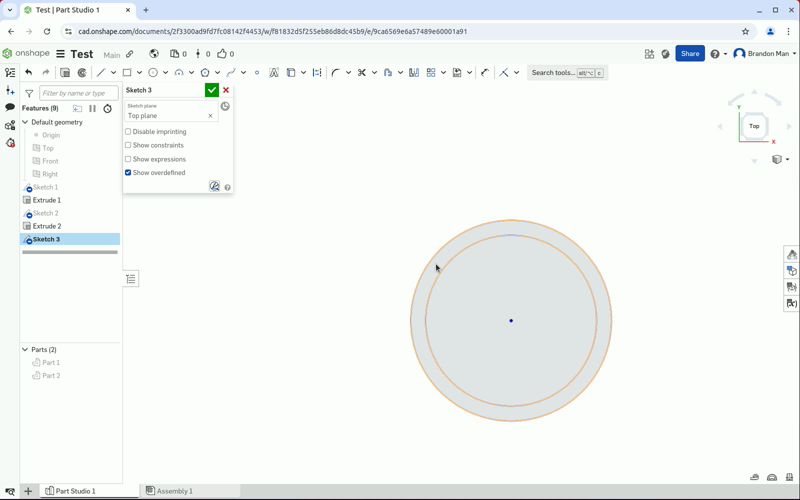
scroll(6)
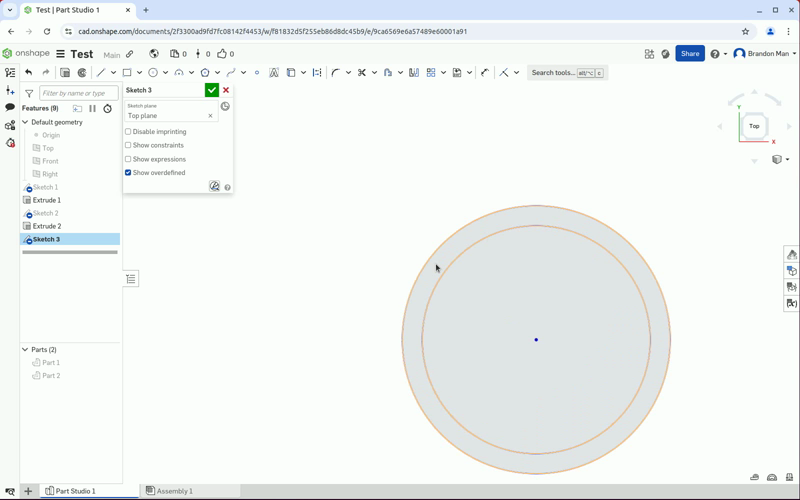
scroll(6)
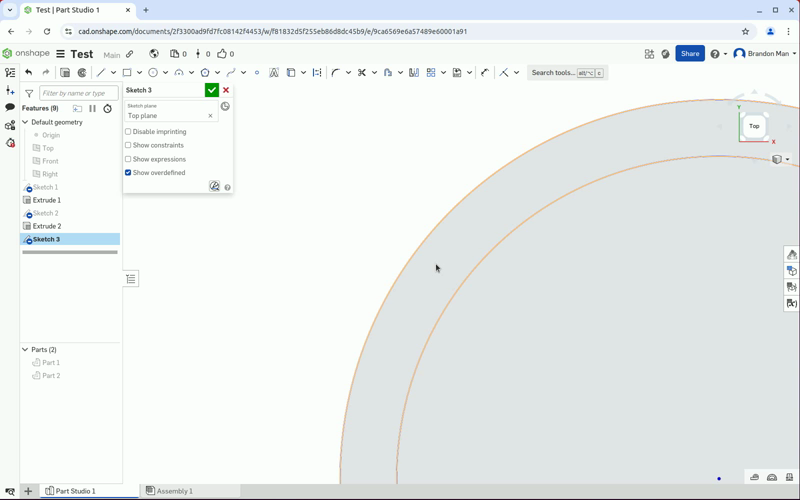
click(436, 263)
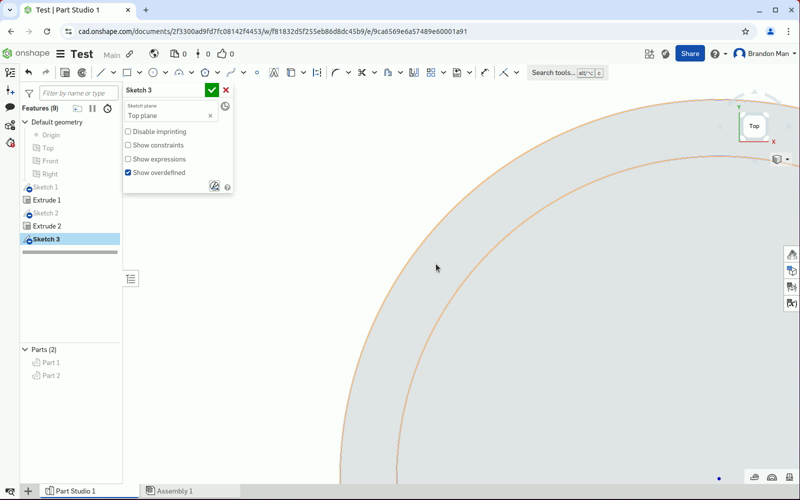
scroll(-6)
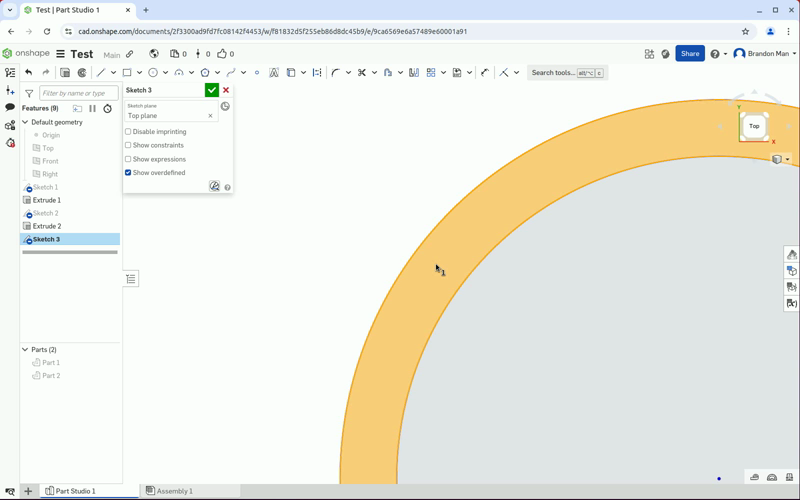
scroll(-6)
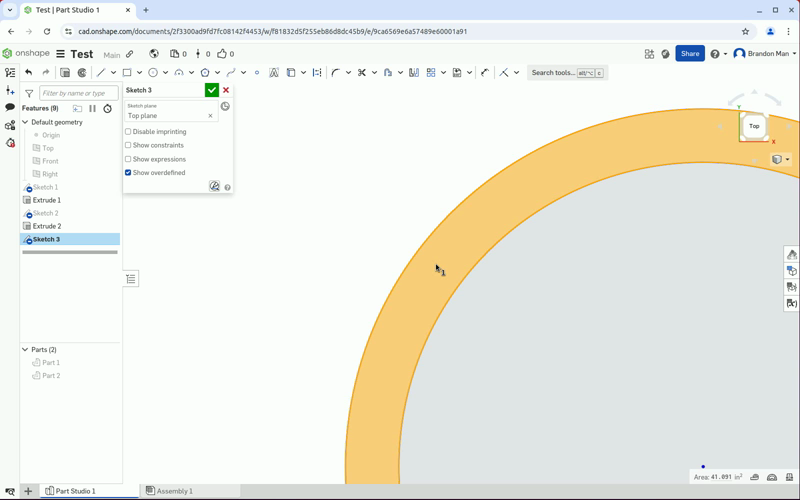
scroll(-6)
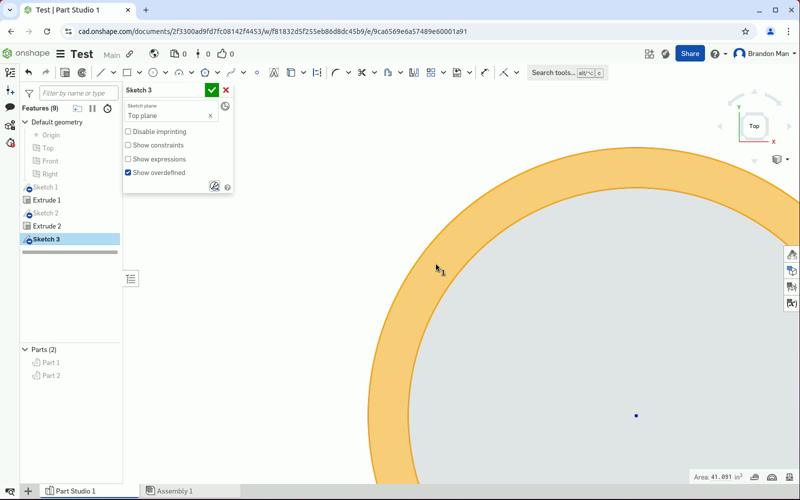
scroll(-6)
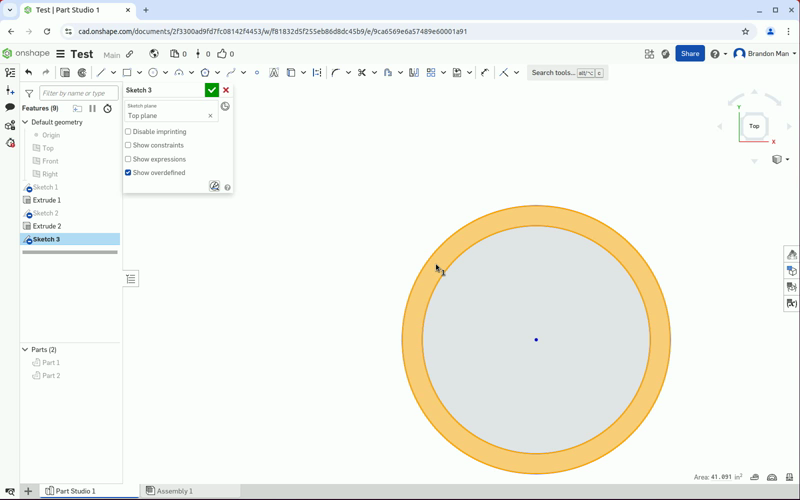
scroll(-6)
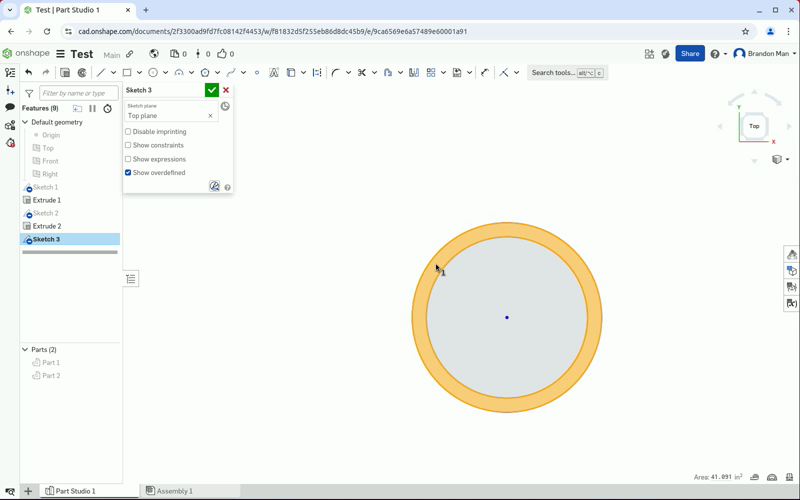
scroll(-6)
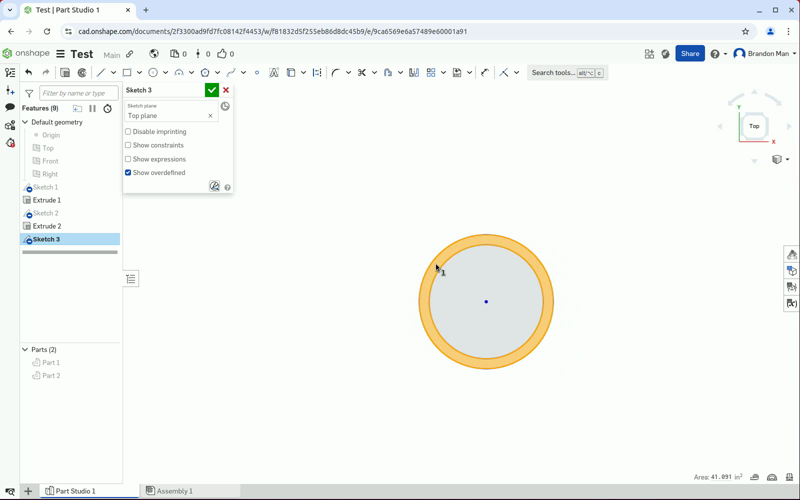
scroll(-6)
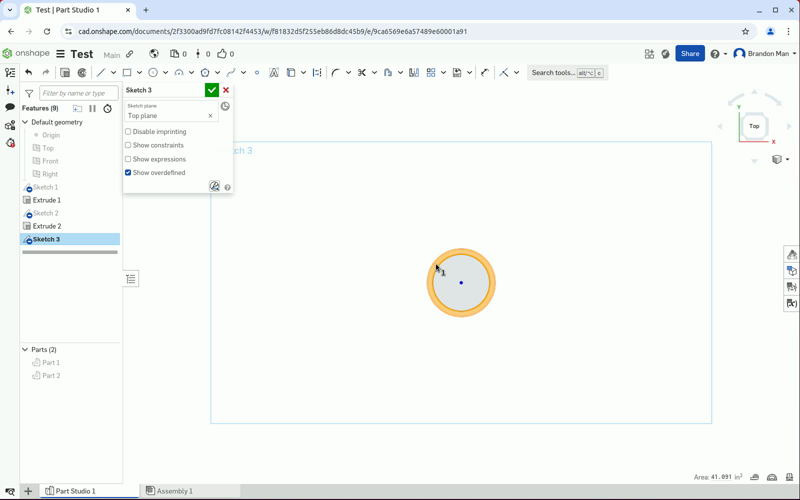
mouse_move(73, 352)
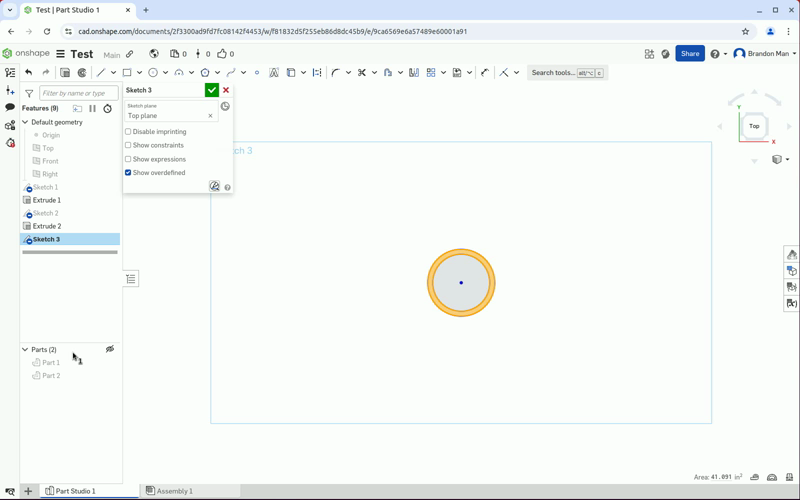
key(shift+y)
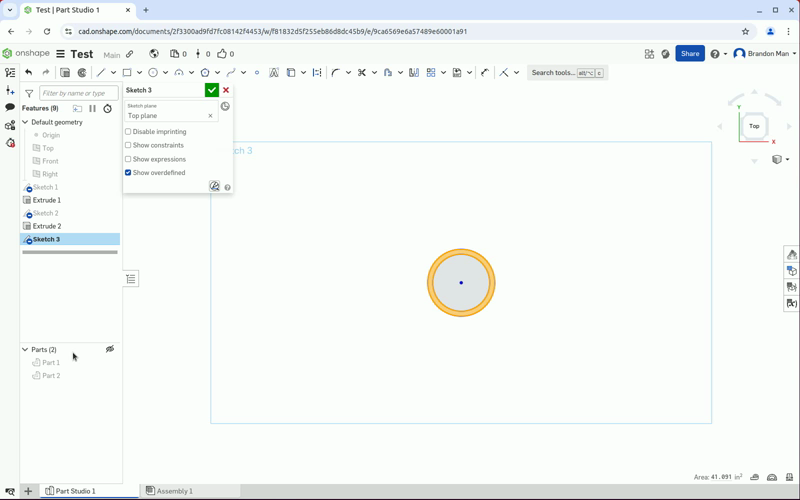
key(shift+e)
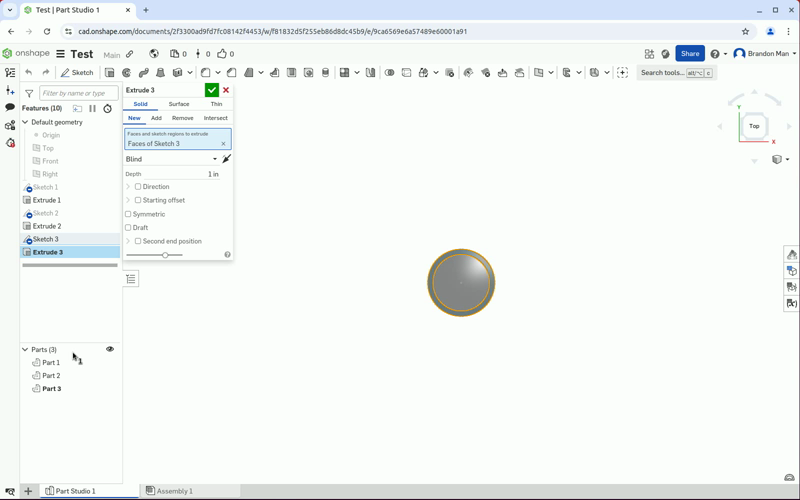
mouse_move(143, 106)
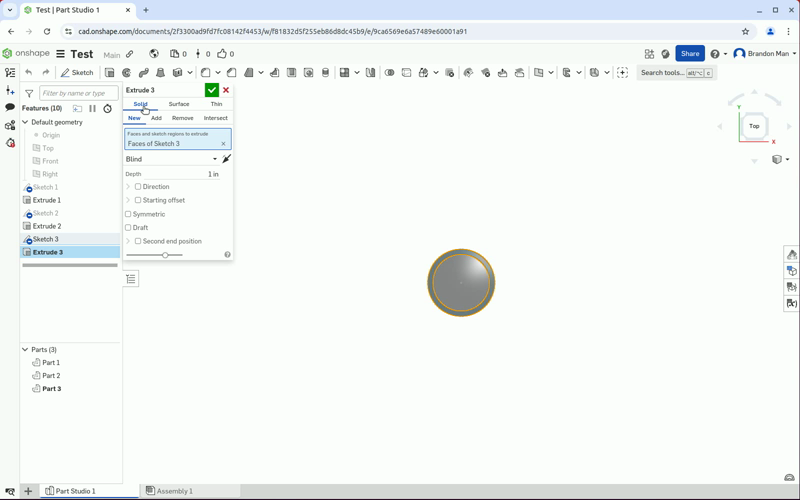
click(143, 106)
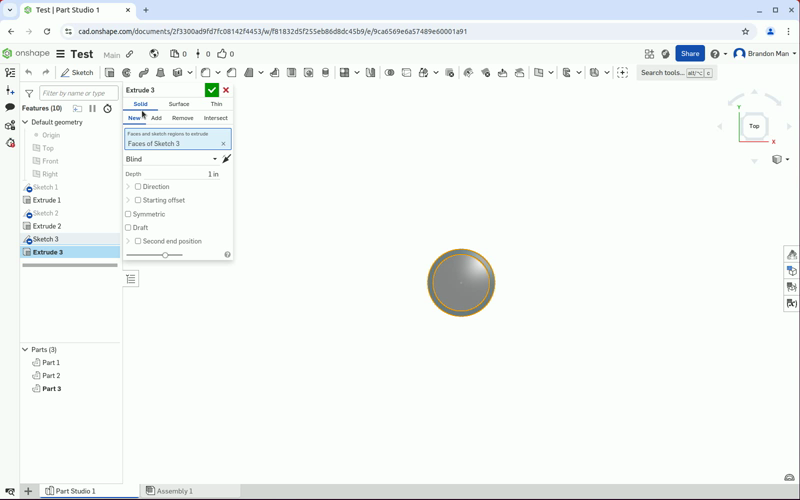
mouse_move(137, 120)
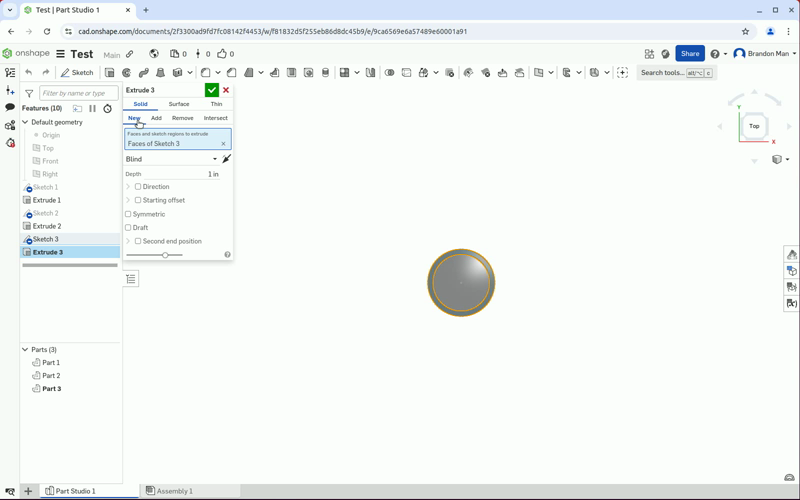
click(137, 120)
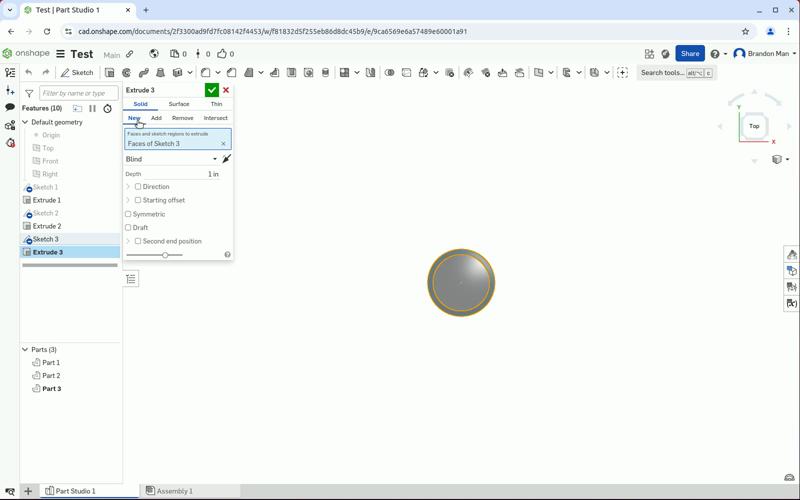
key(tab, 4)
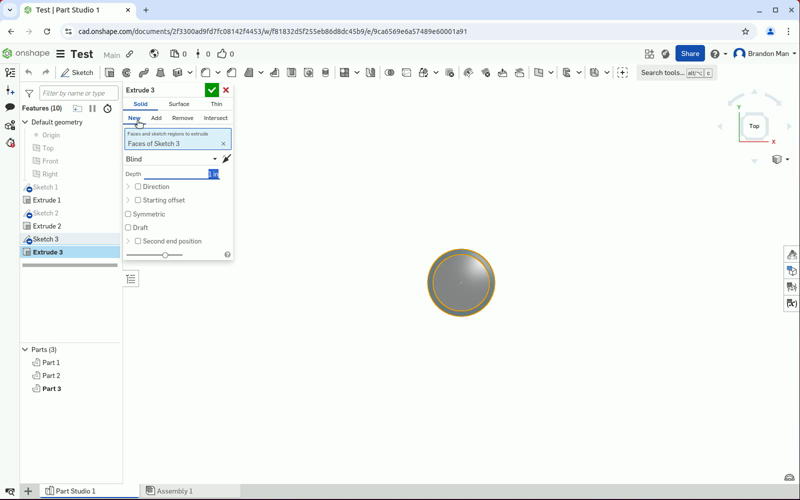
text(23.108)
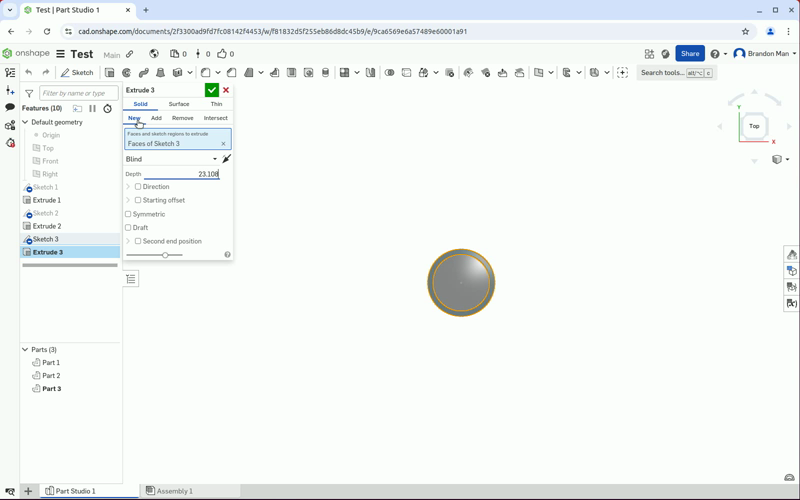
key(tab, 3)
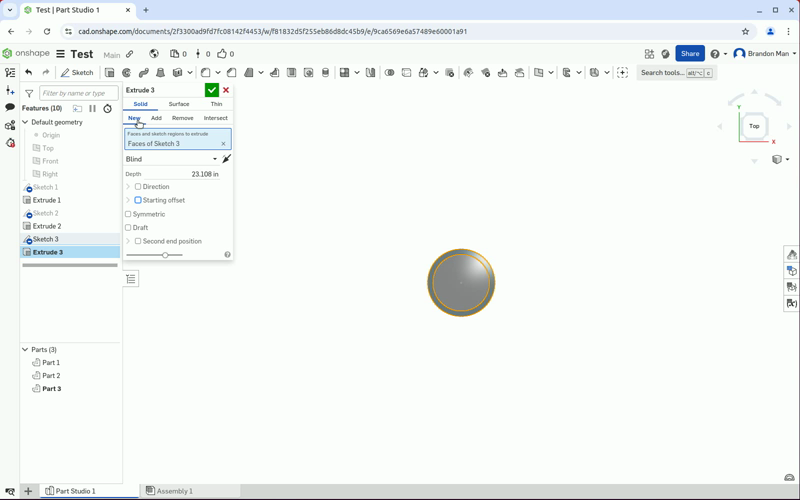
key(tab, 2)
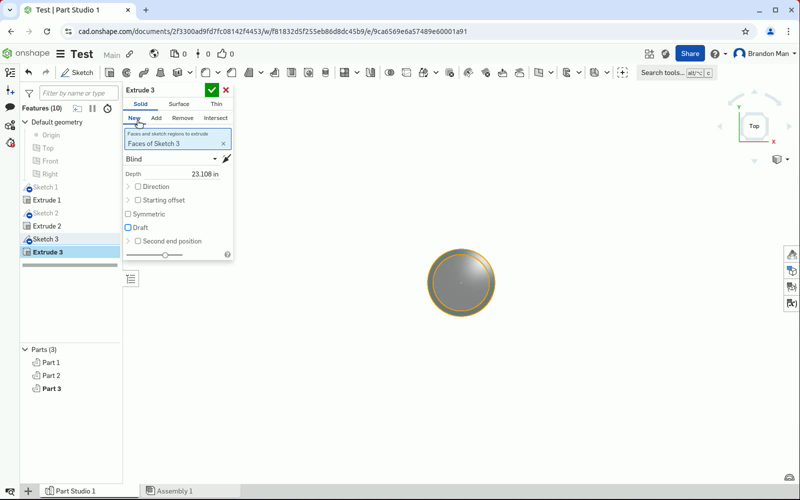
key(space)
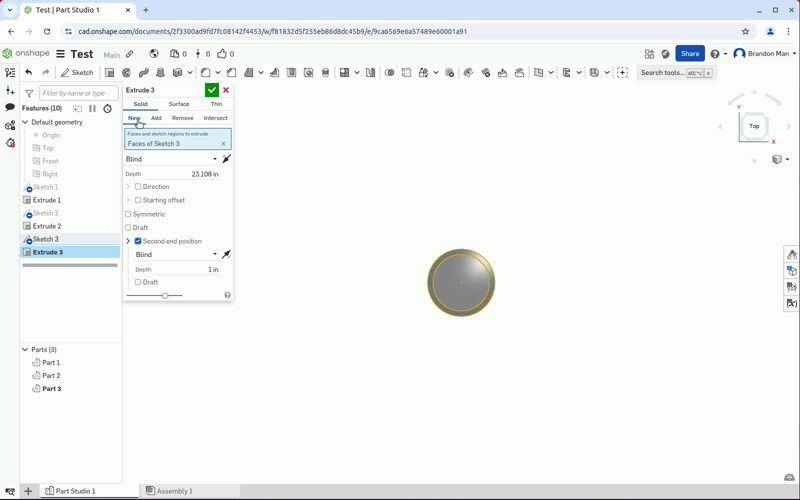
key(tab, 3)
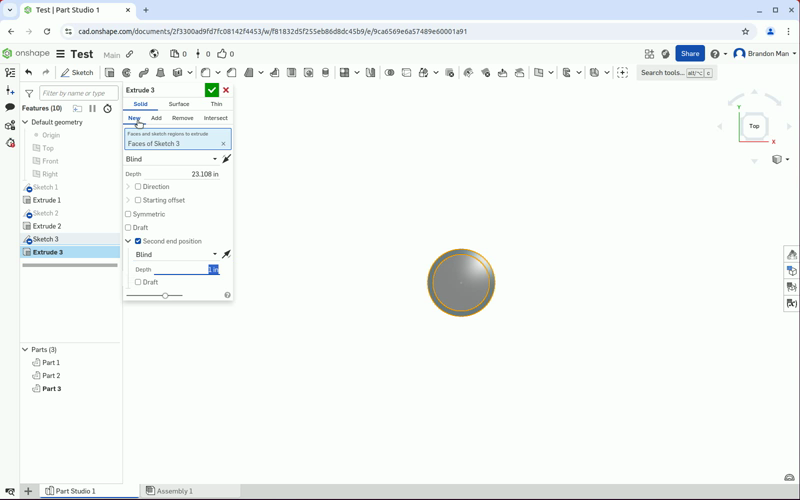
text(22.145)
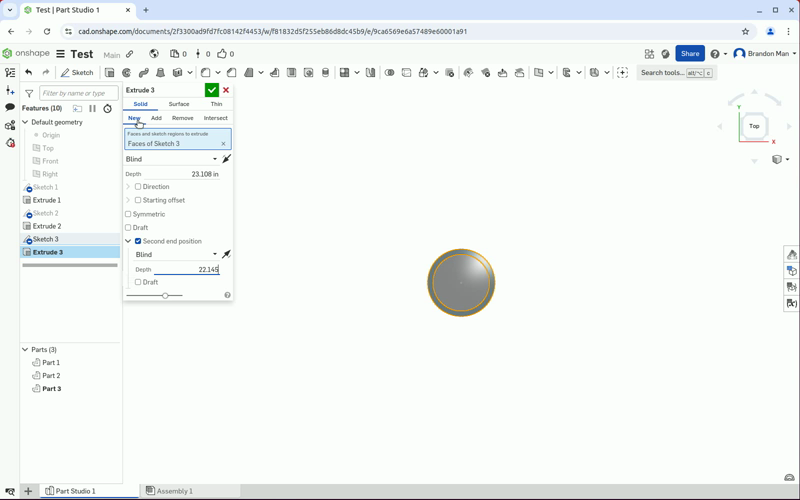
key(enter)
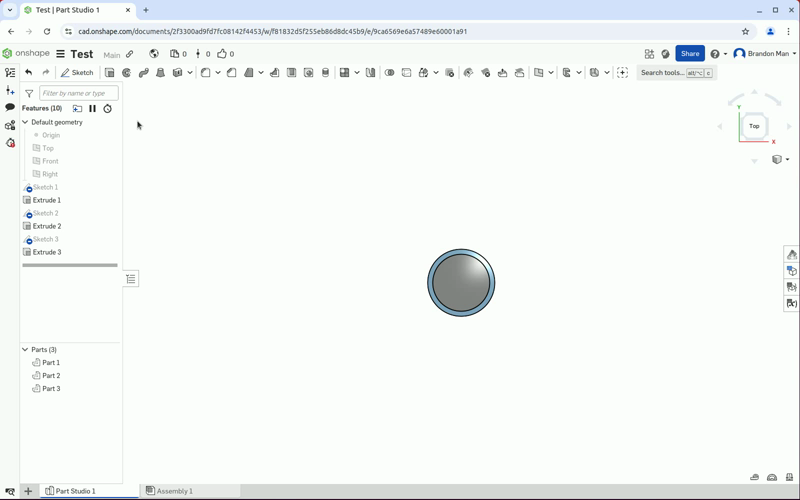
key(shift+h)
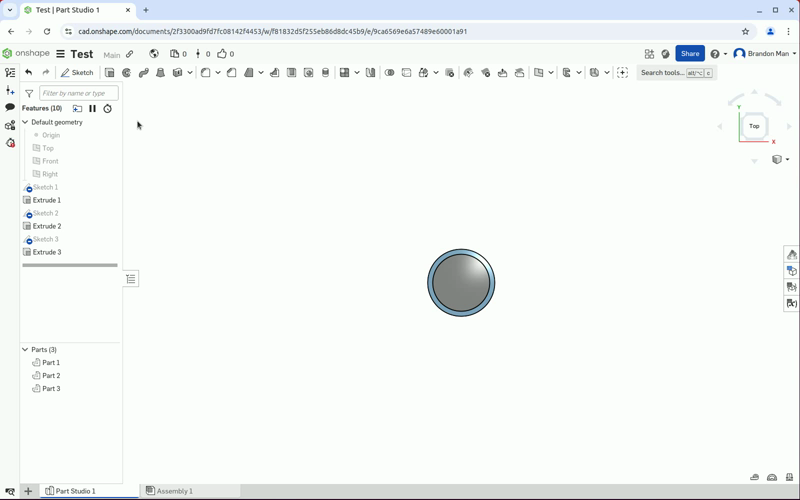
key(shift+h)
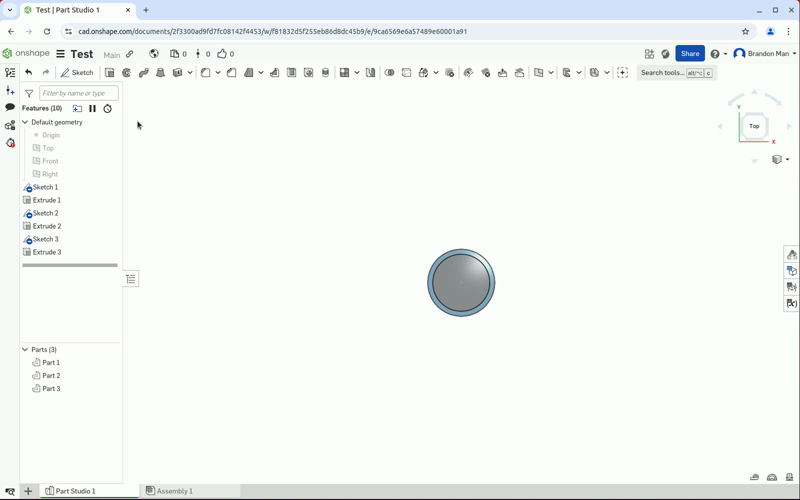
key(shift+7)
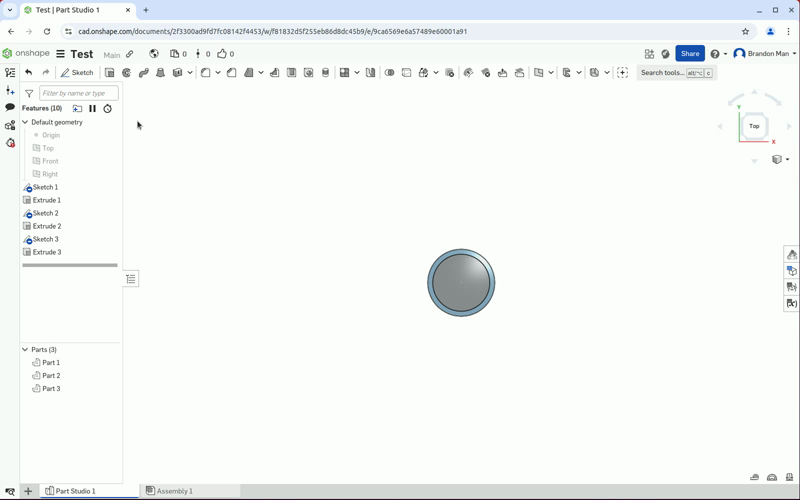
key(up, 3)
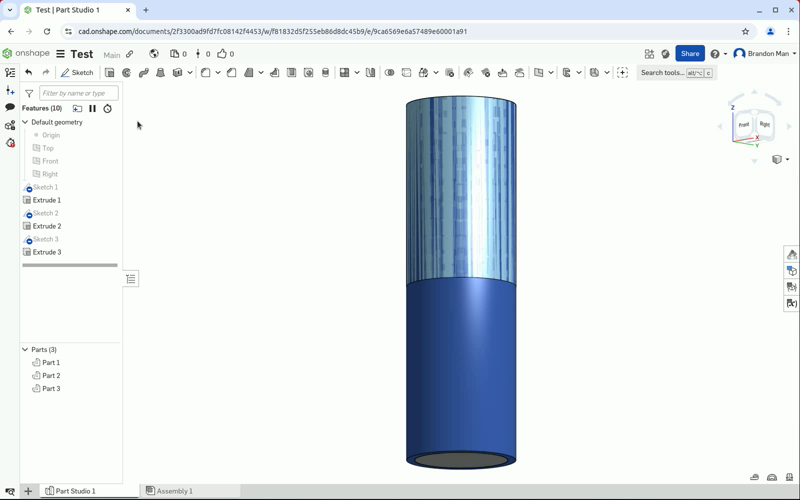
key(left, 3)
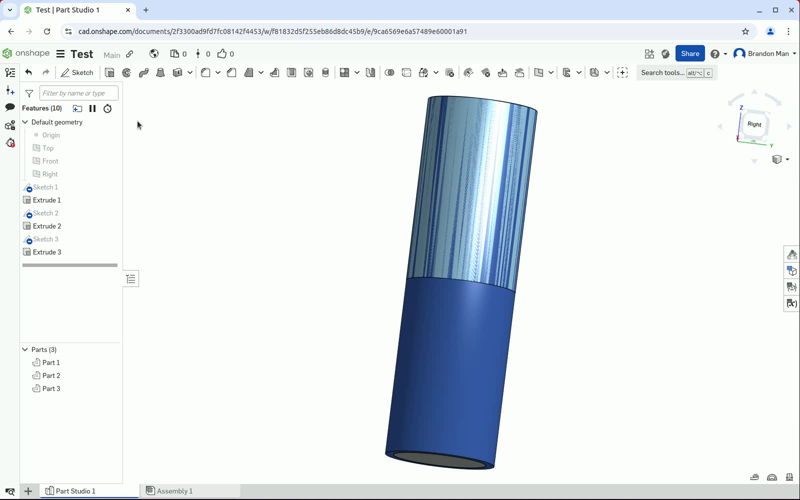
key(right, 3)
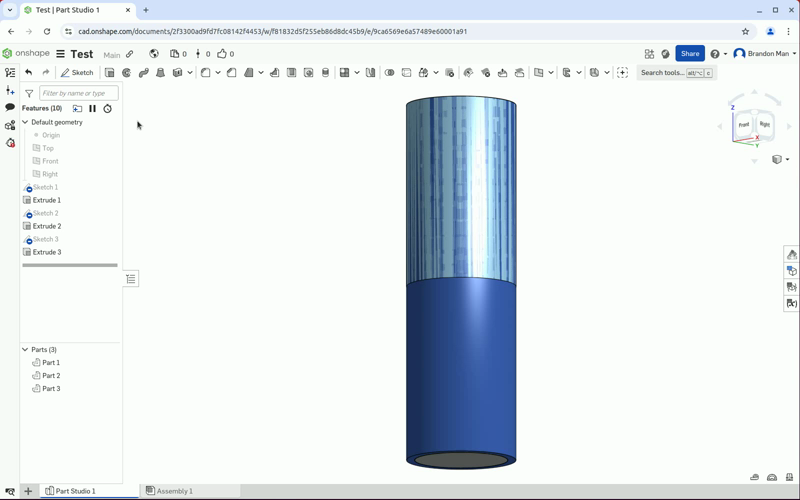
key(down, 3)
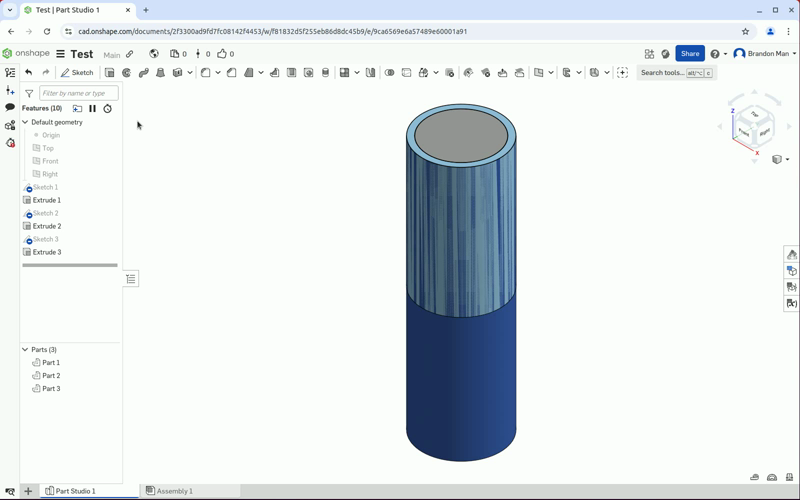
mouse_move(73, 189)
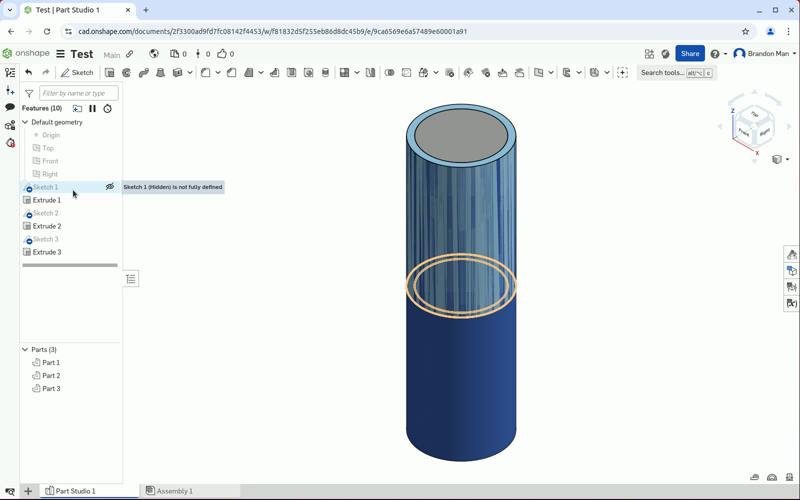
click(73, 189)